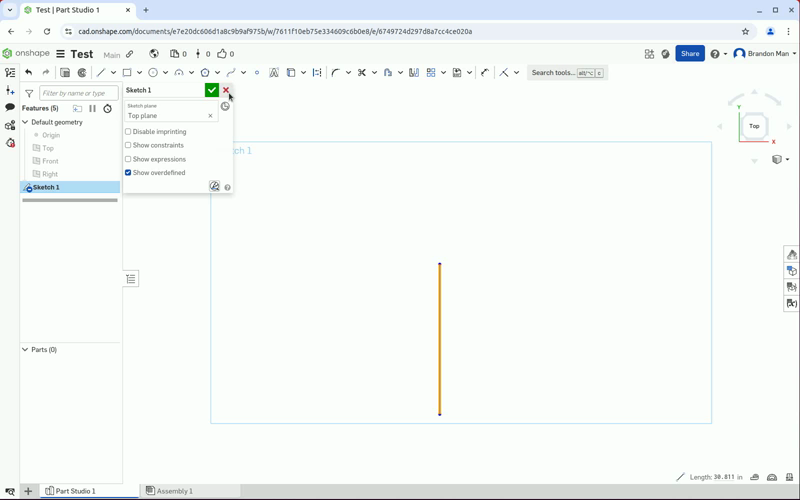
key(shift+h)
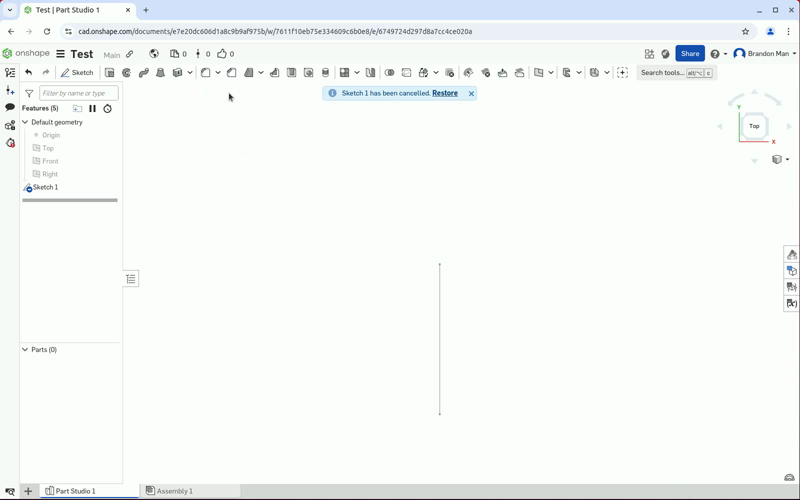
key(shift+s)
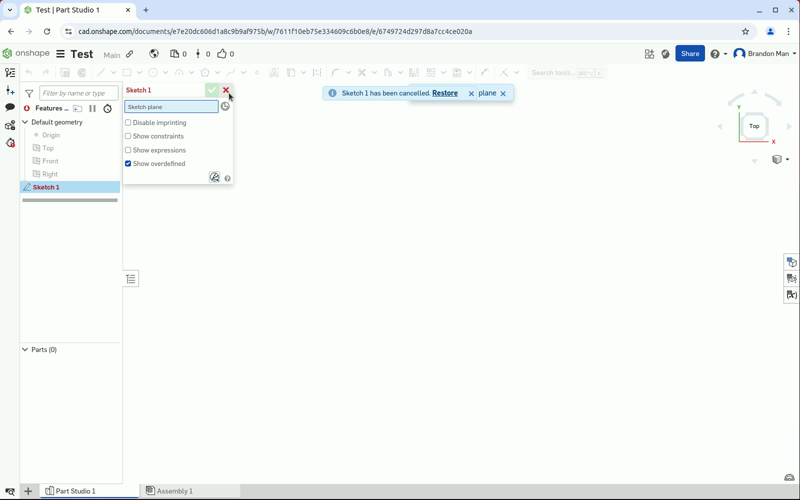
mouse_move(73, 150)
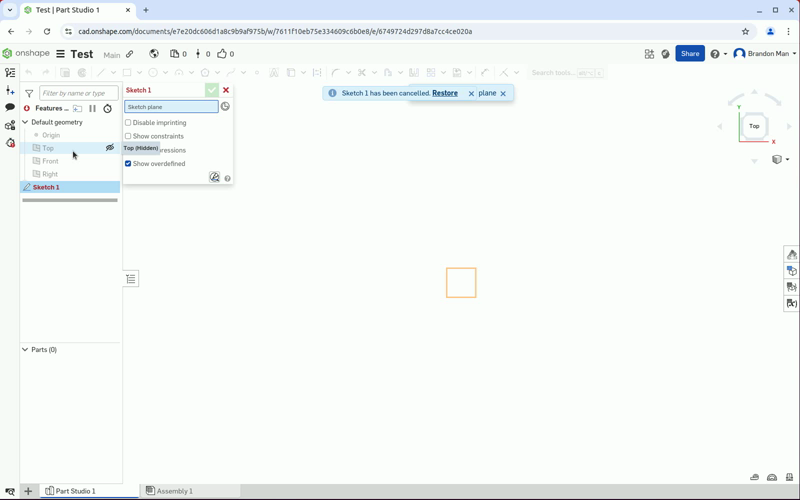
click(73, 150)
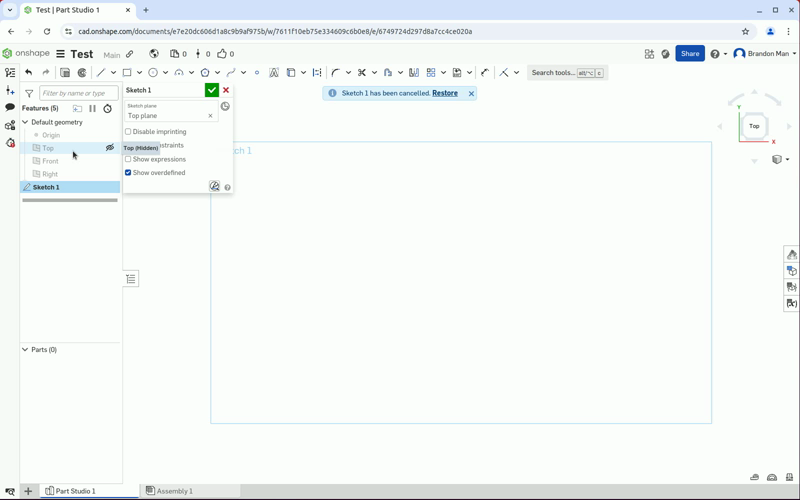
mouse_move(73, 352)
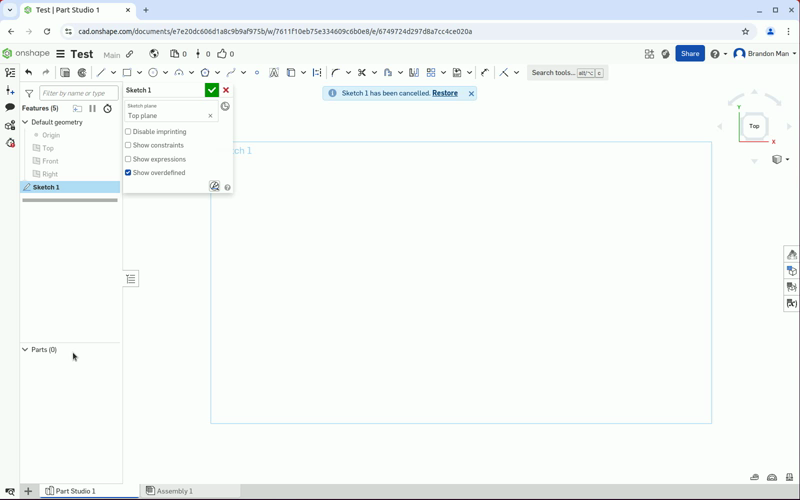
key(y)
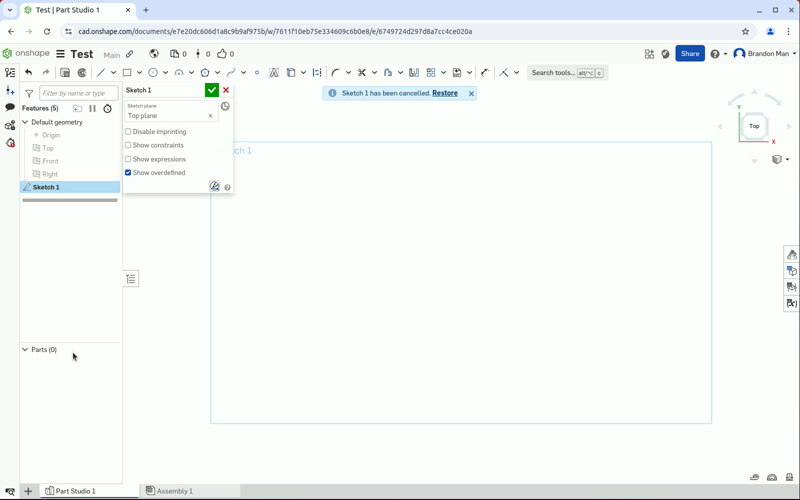
key(l)
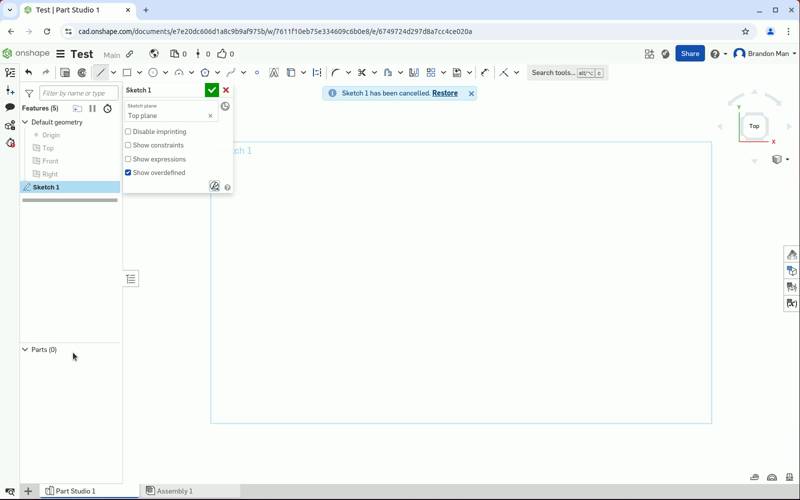
key_down(shift)
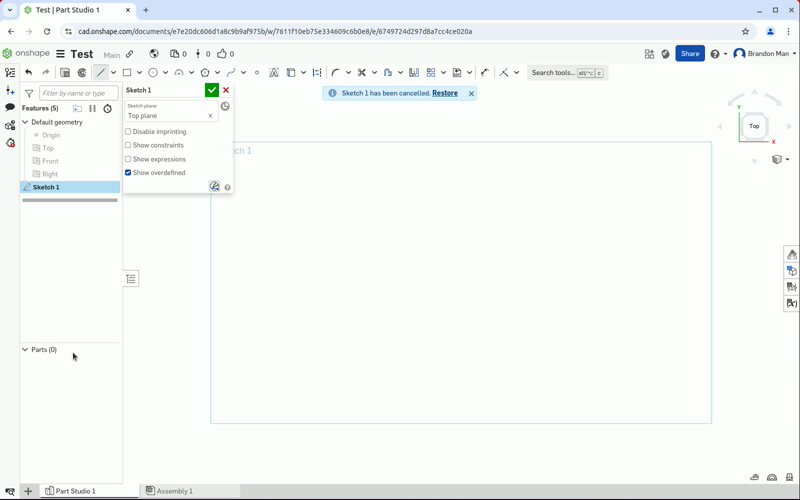
mouse_move(460, 282)
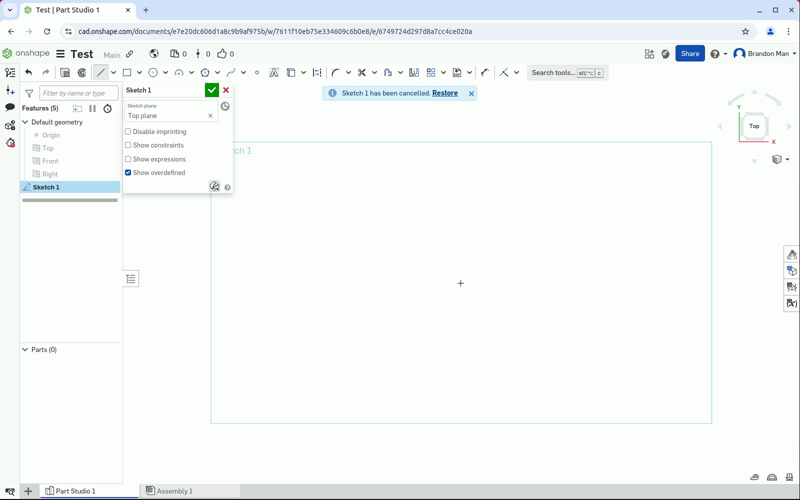
click(460, 282)
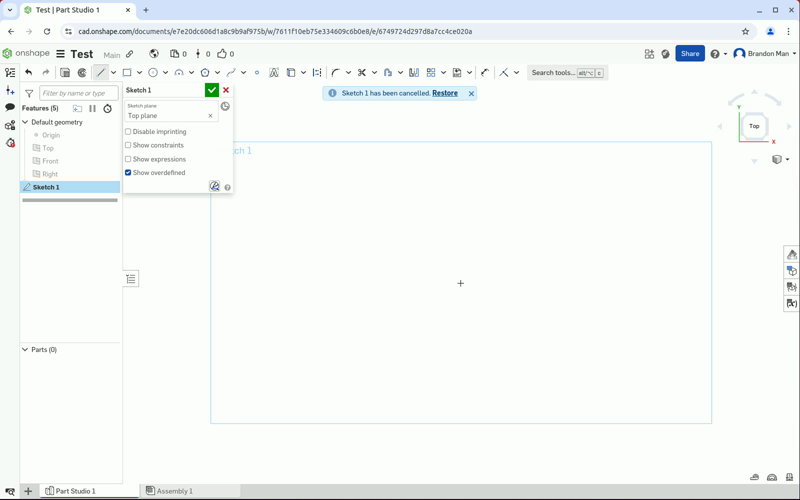
key_up(shift)
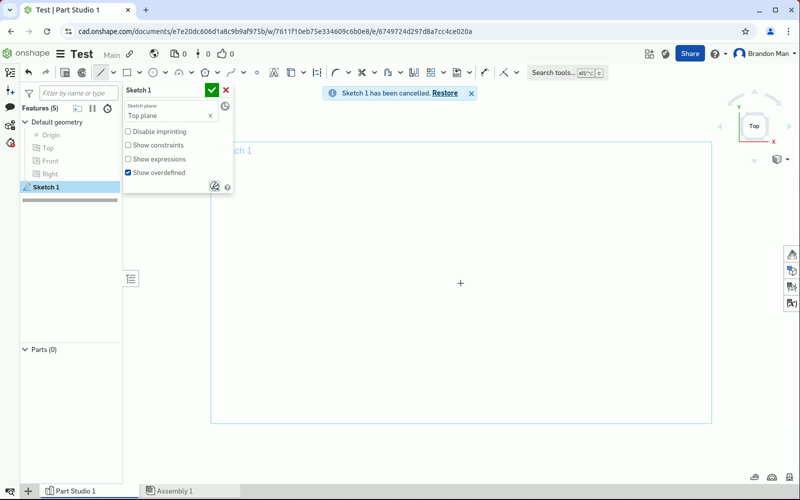
key_down(shift)
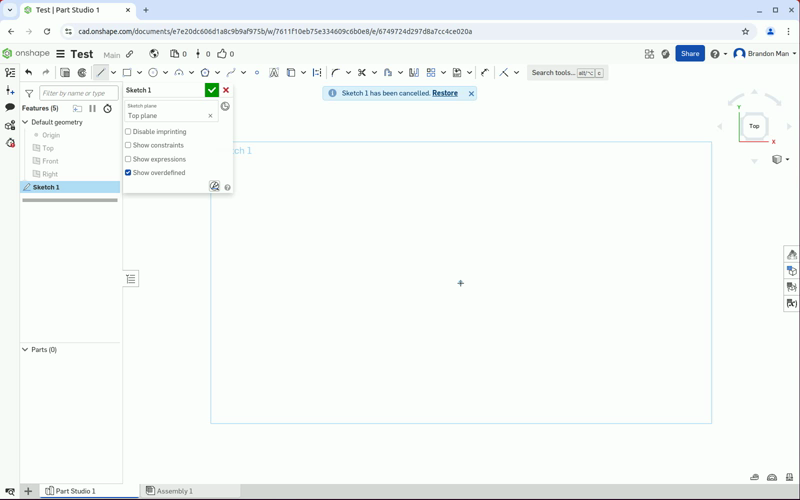
mouse_move(535, 245)
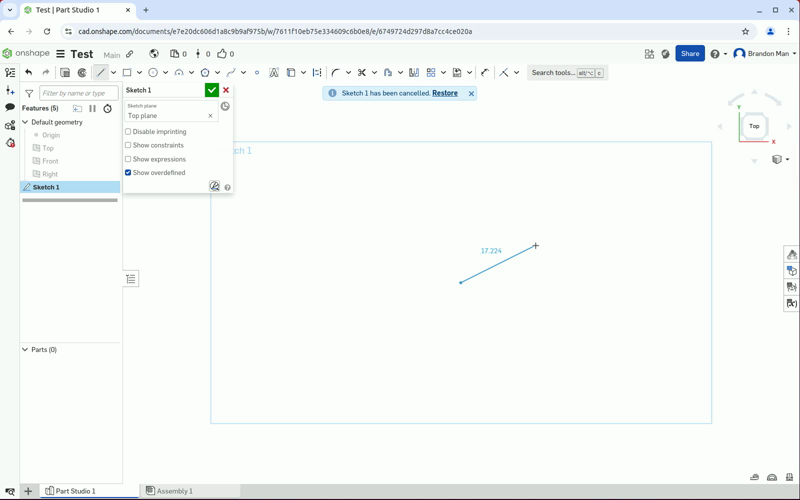
click(535, 245)
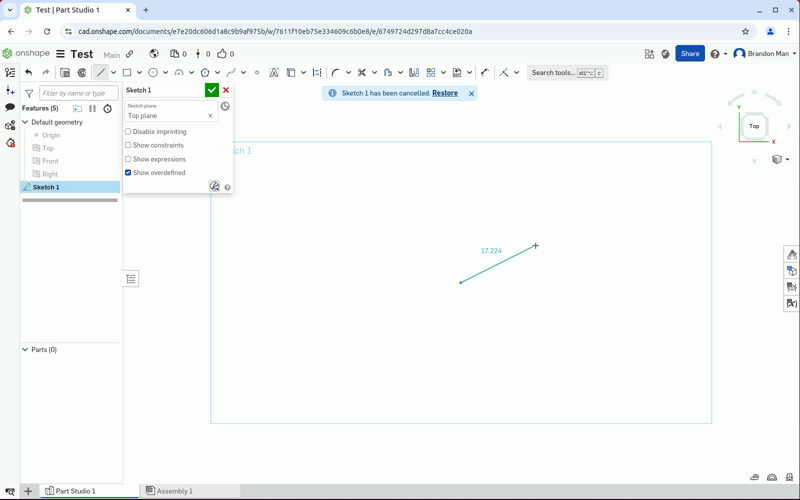
key_up(shift)
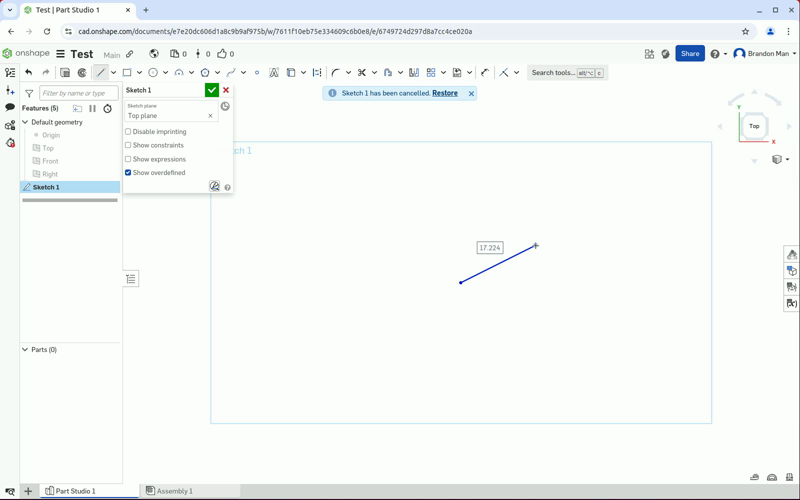
key_down(shift)
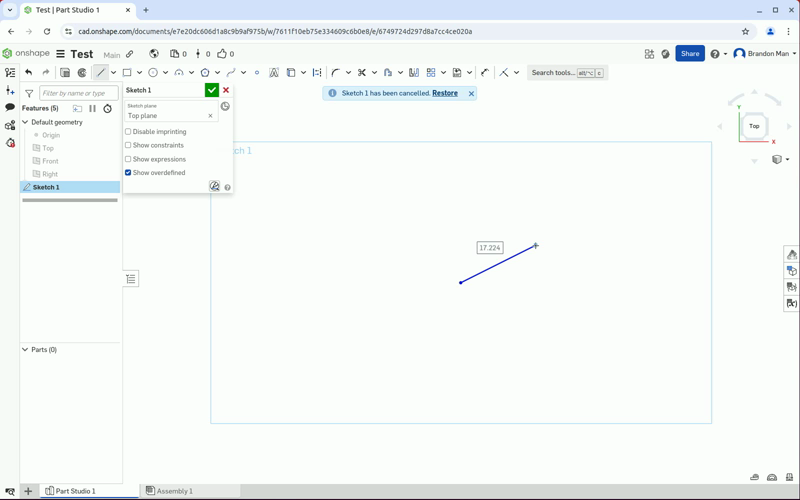
mouse_move(535, 170)
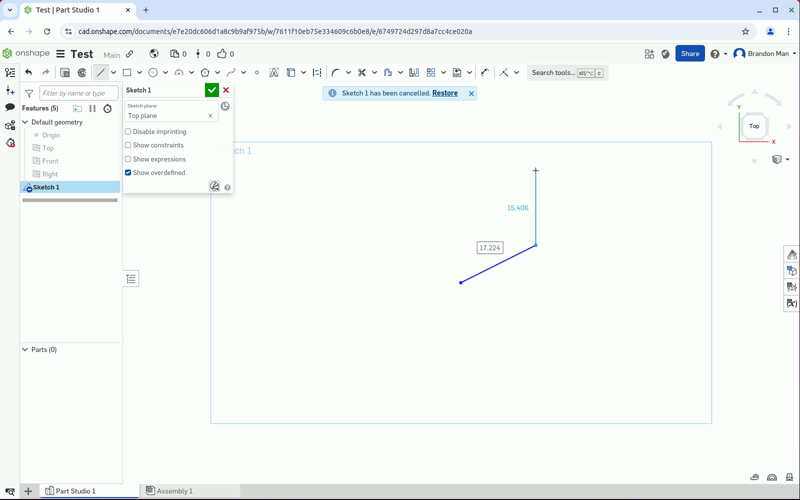
click(535, 170)
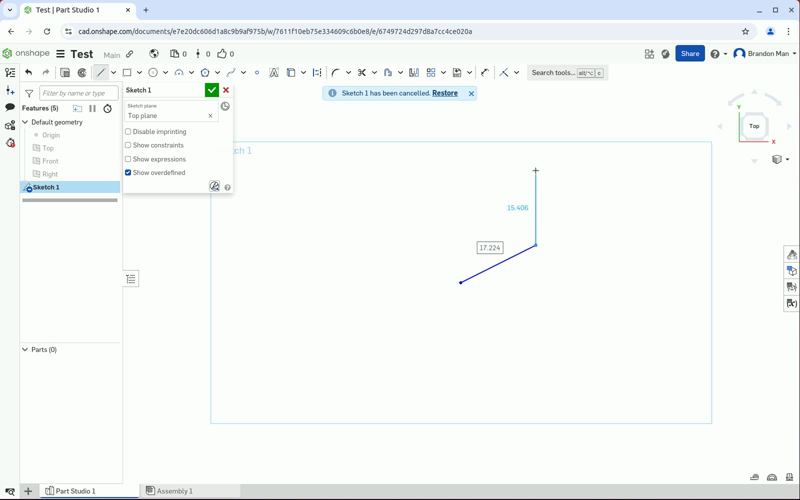
key_up(shift)
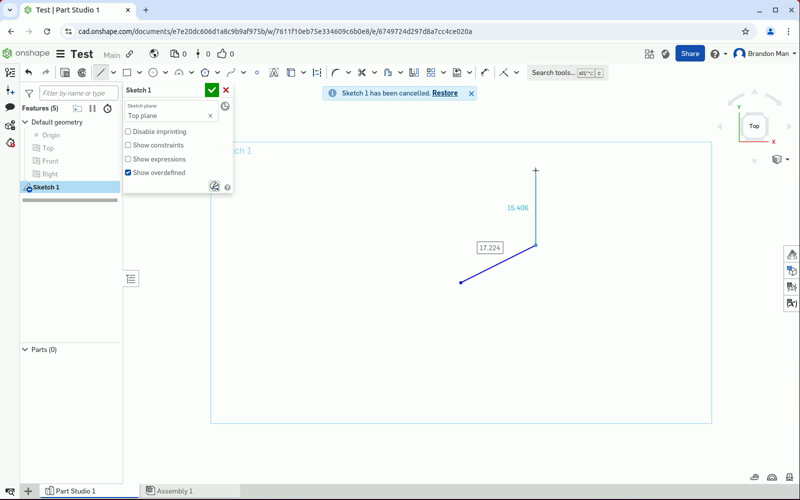
key_down(shift)
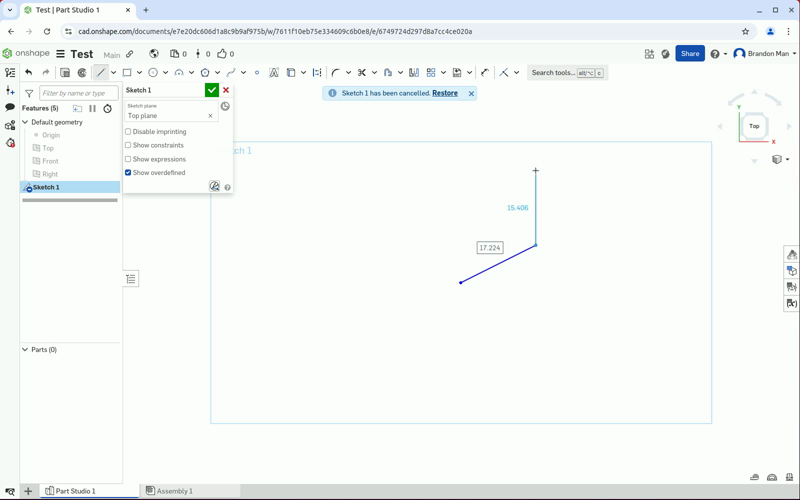
mouse_move(460, 170)
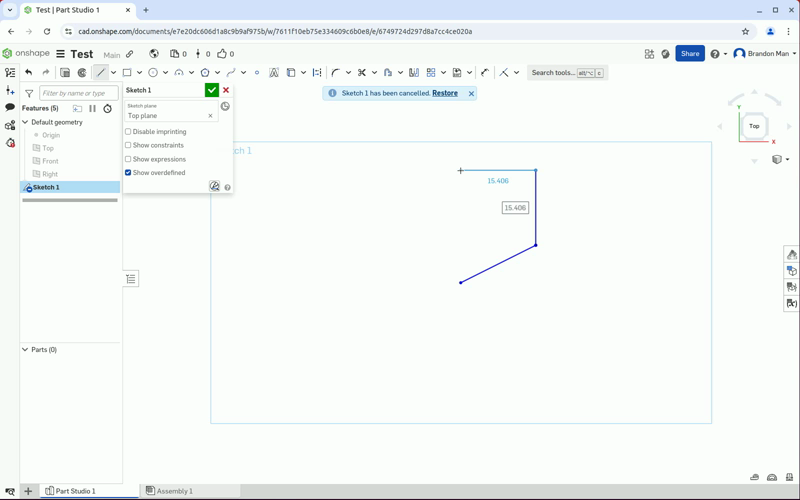
click(460, 170)
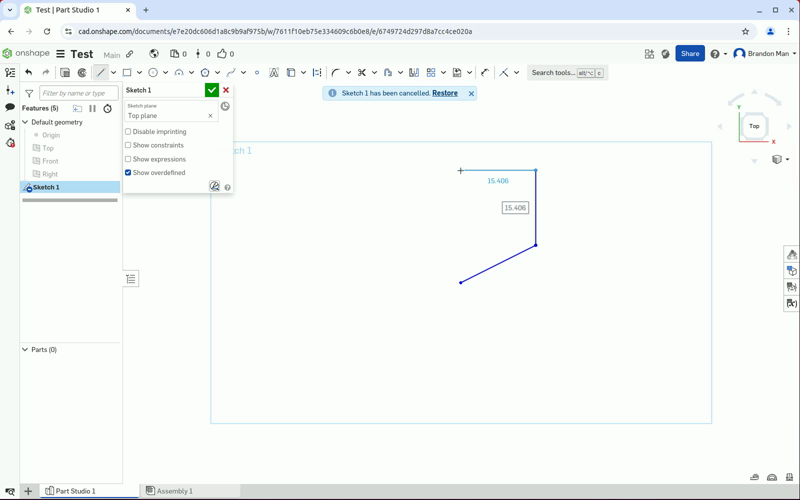
key_up(shift)
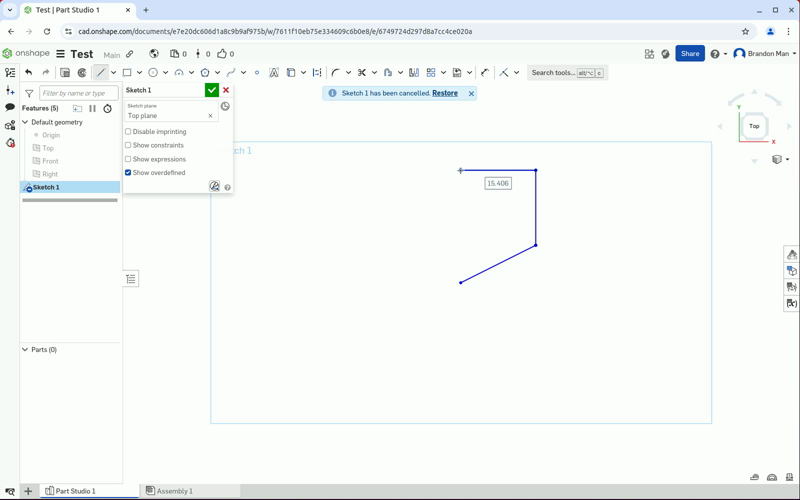
key_down(shift)
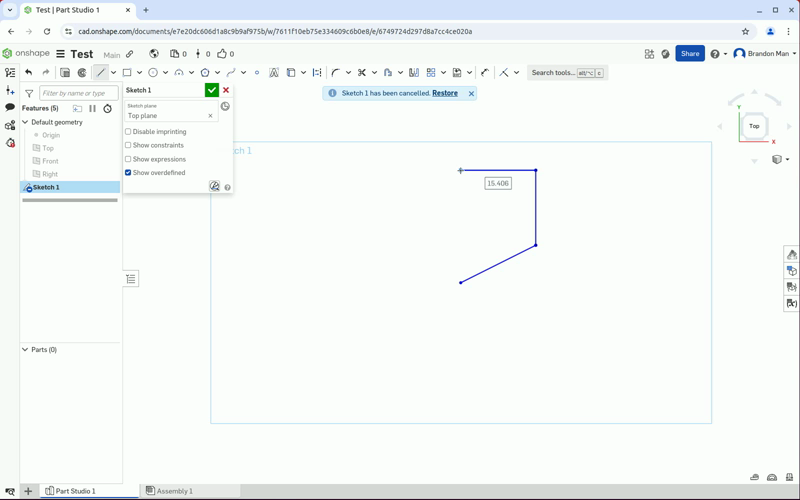
mouse_move(460, 282)
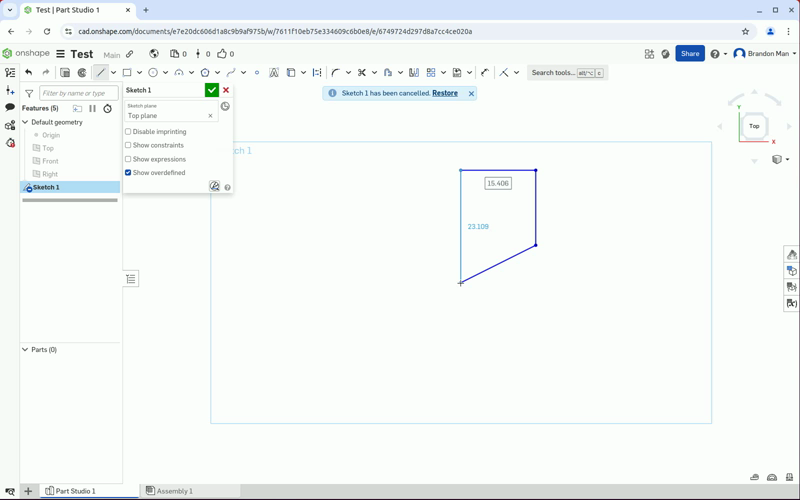
key_up(shift)
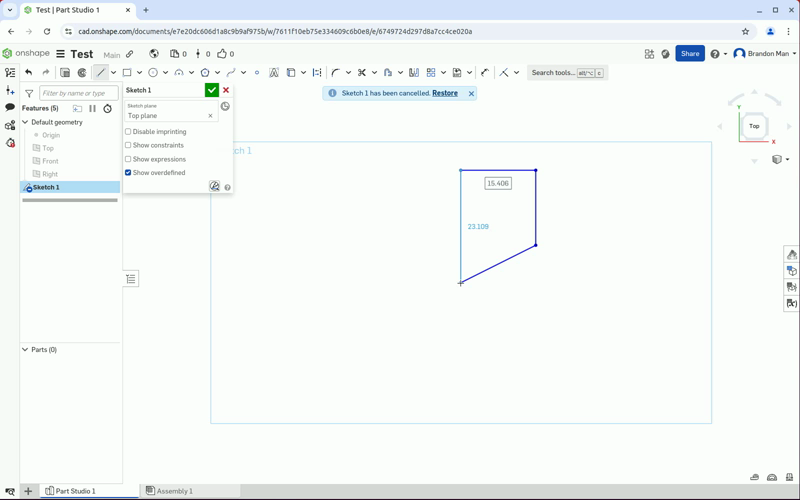
click(460, 282)
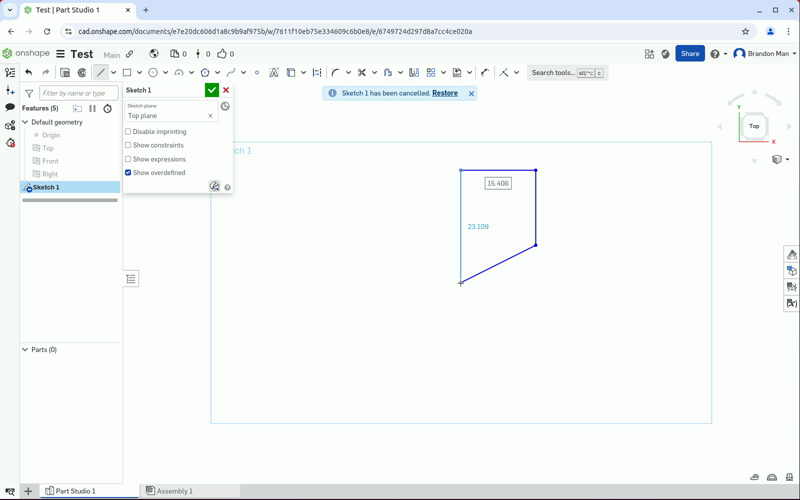
key(esc)
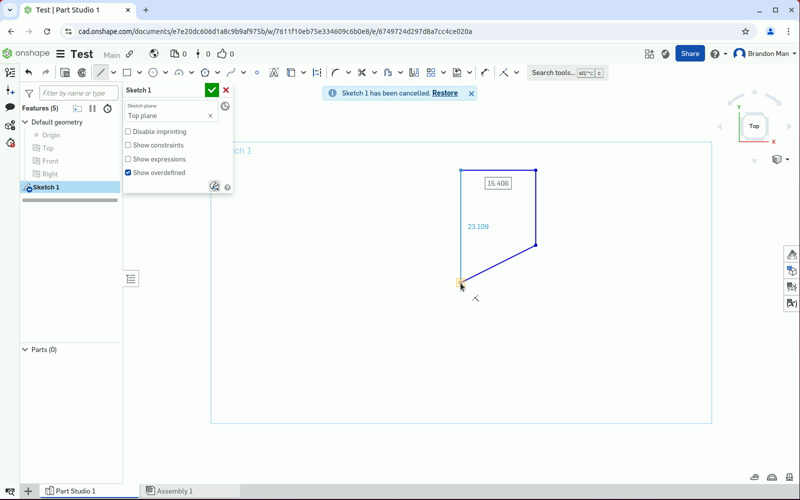
mouse_move(490, 199)
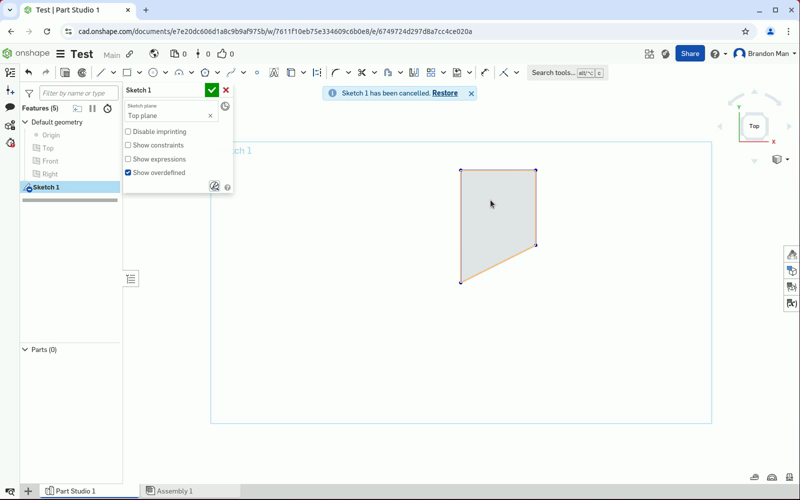
click(490, 199)
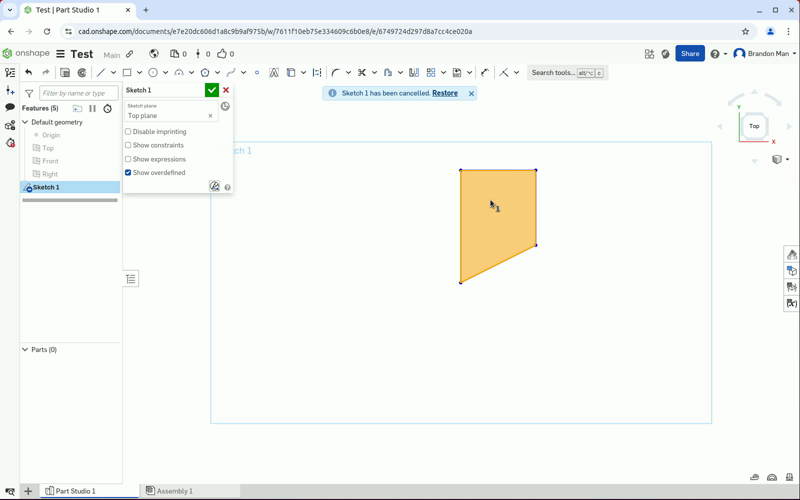
mouse_move(73, 352)
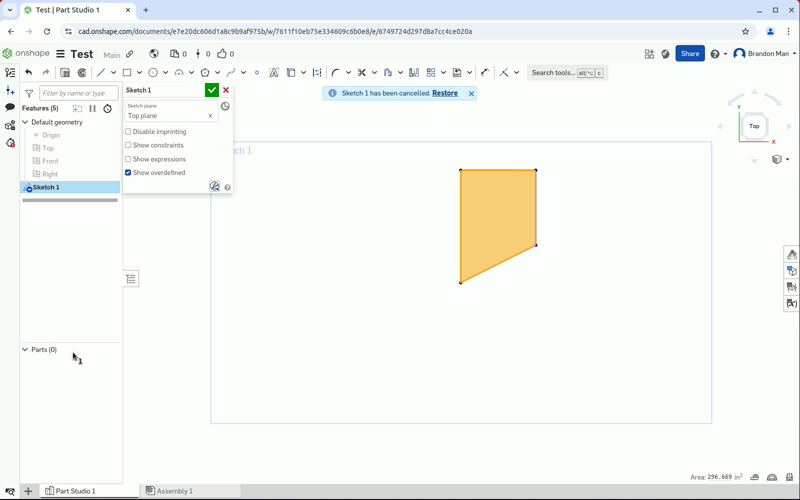
key(shift+y)
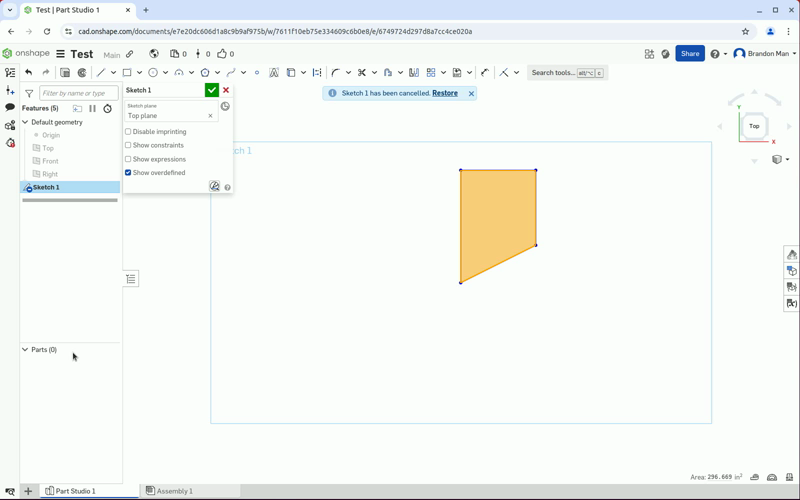
key(shift+e)
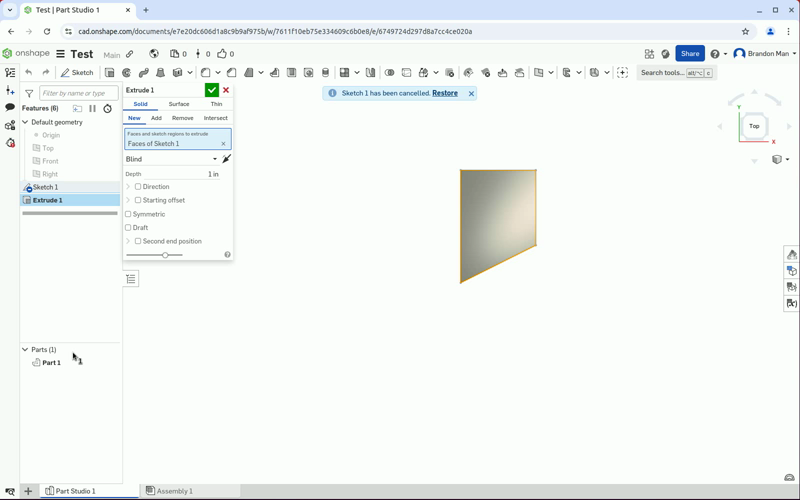
mouse_move(143, 106)
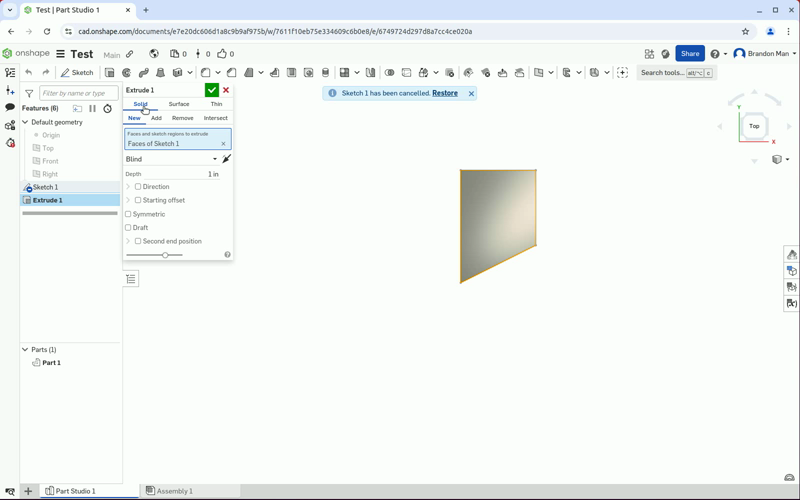
click(143, 106)
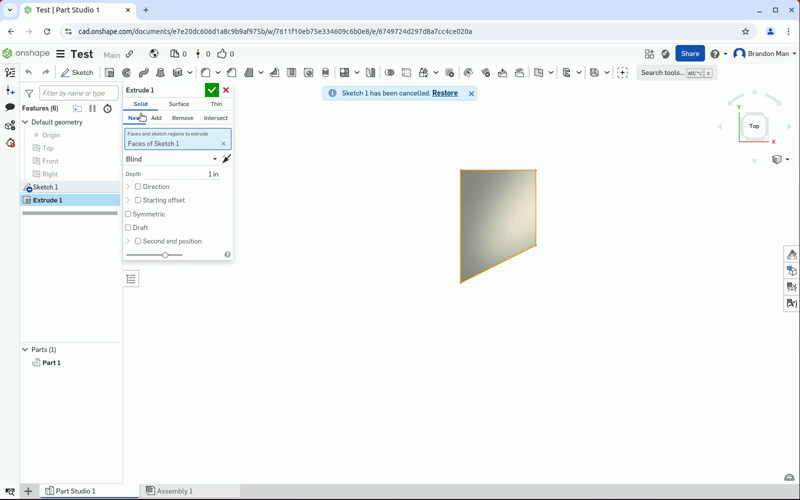
mouse_move(137, 120)
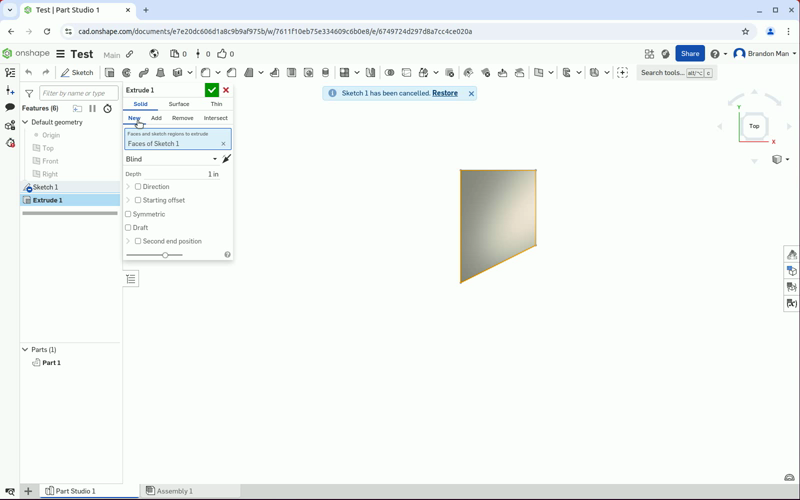
click(137, 120)
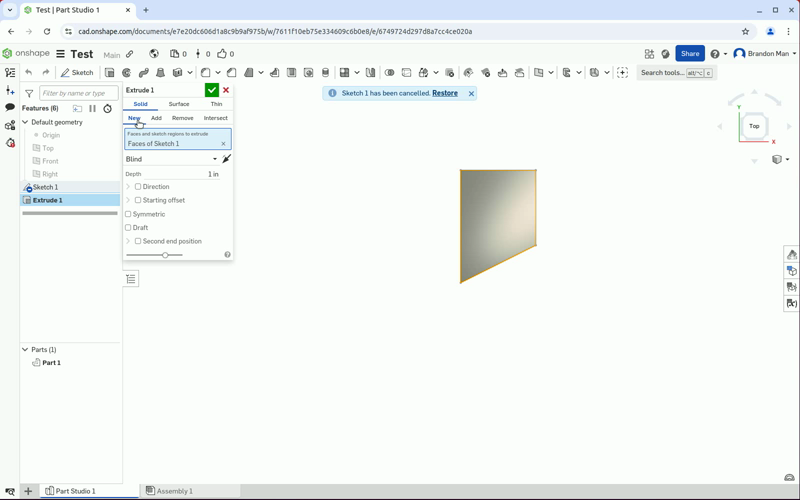
key(tab, 4)
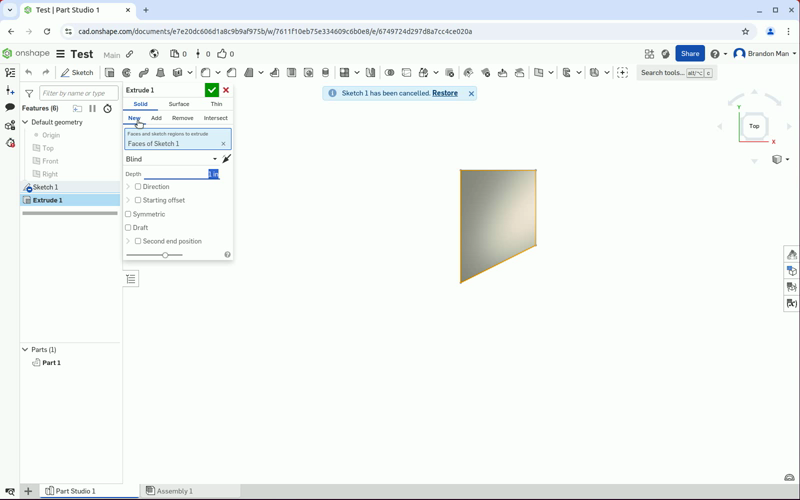
text(15.405)
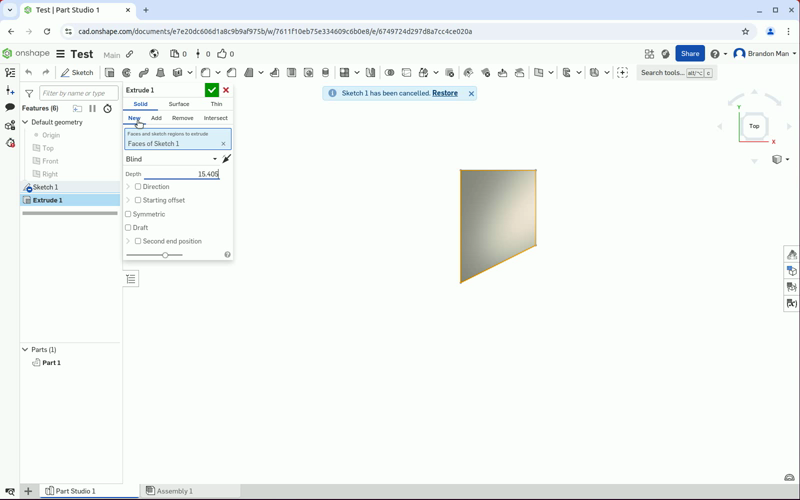
key(enter)
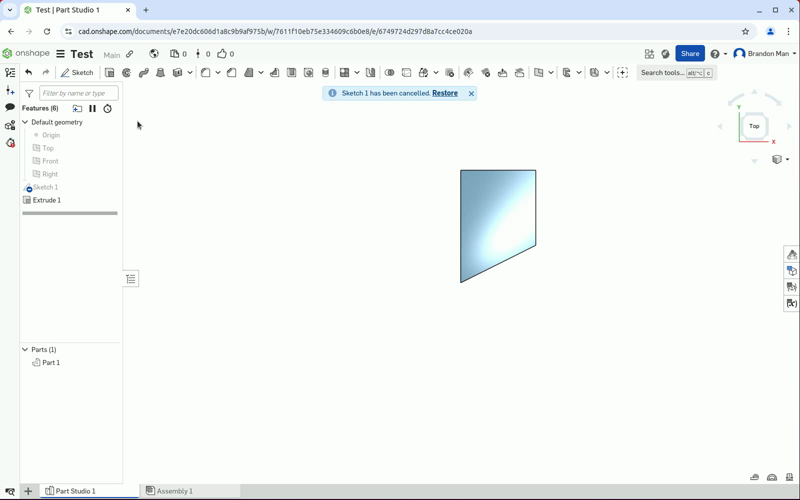
key(shift+h)
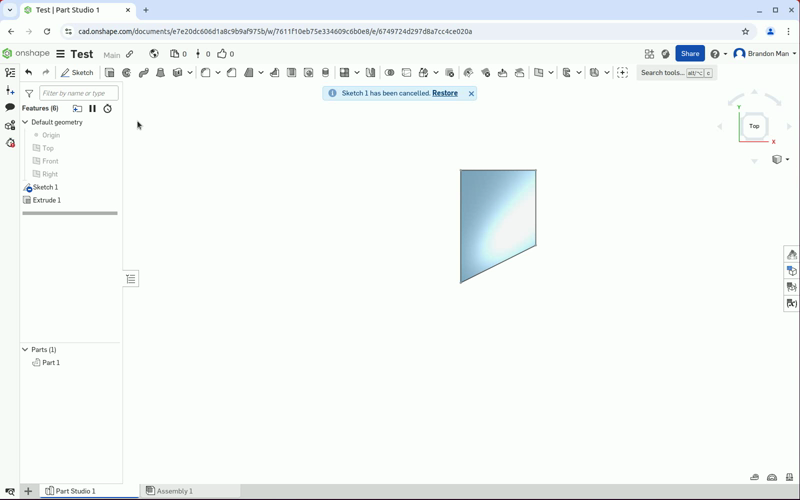
key(shift+h)
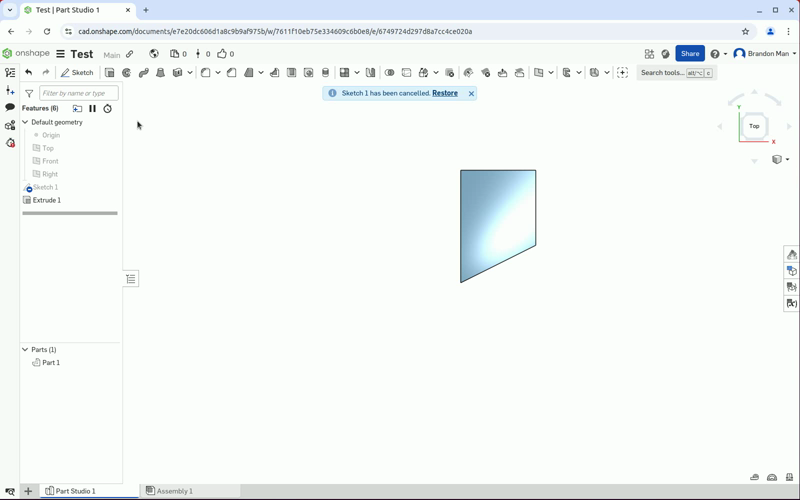
mouse_move(73, 189)
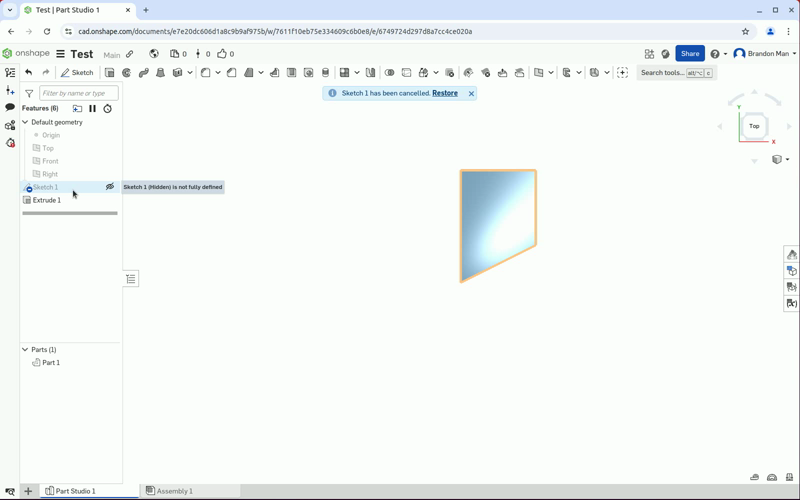
click(73, 189)
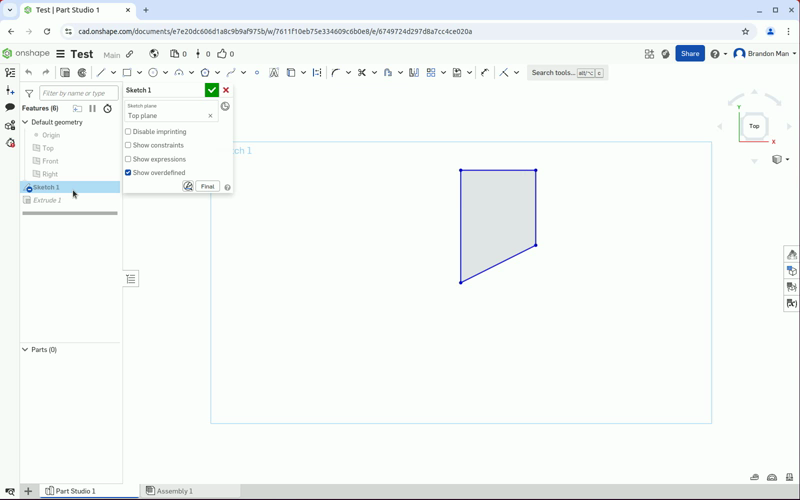
mouse_move(229, 92)
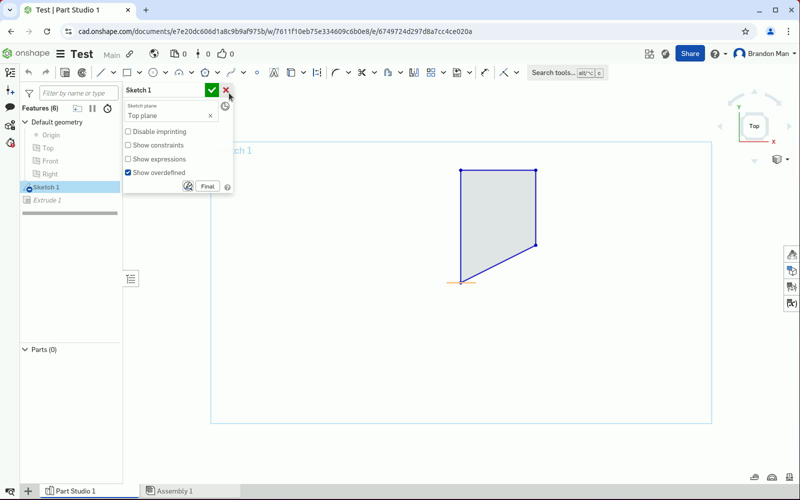
click(229, 92)
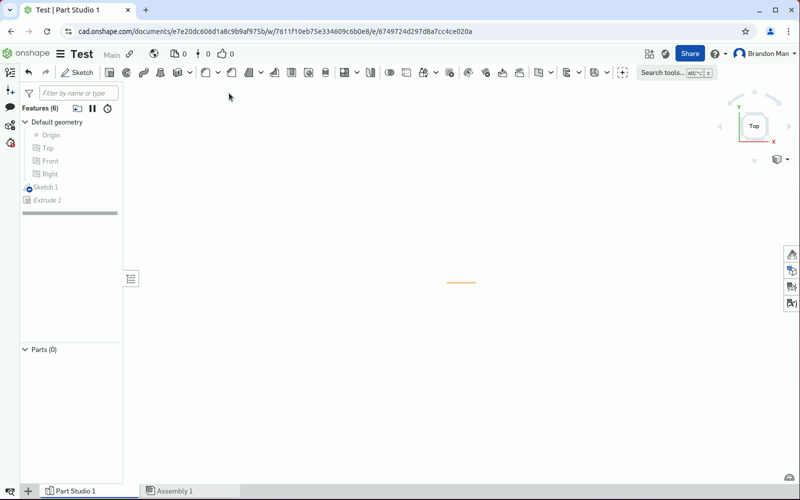
mouse_move(541, 75)
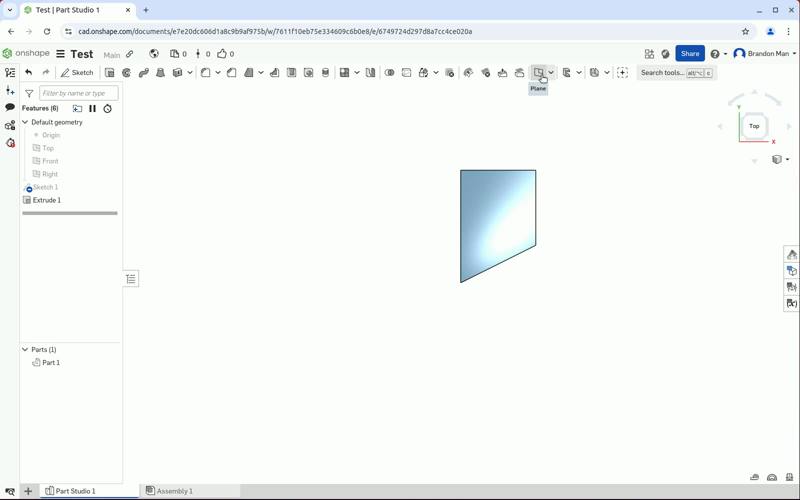
click(541, 75)
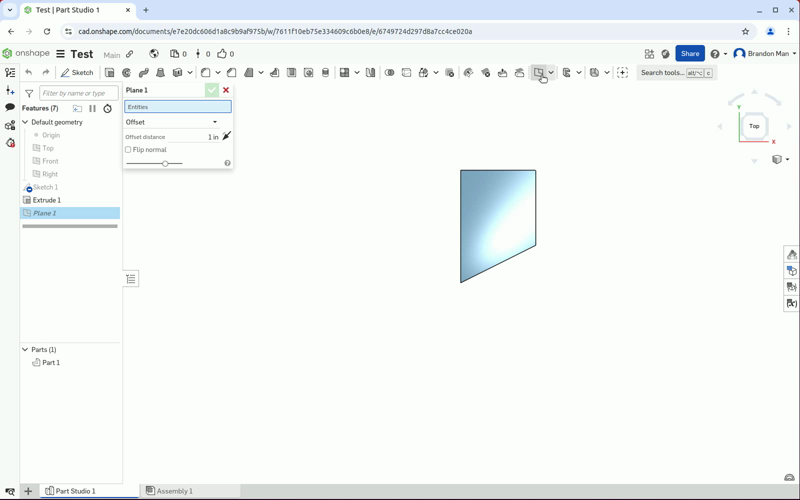
mouse_move(73, 150)
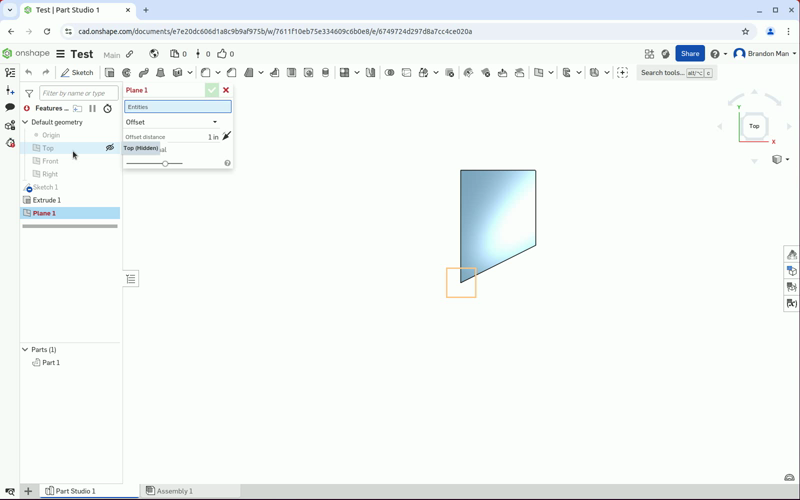
click(73, 150)
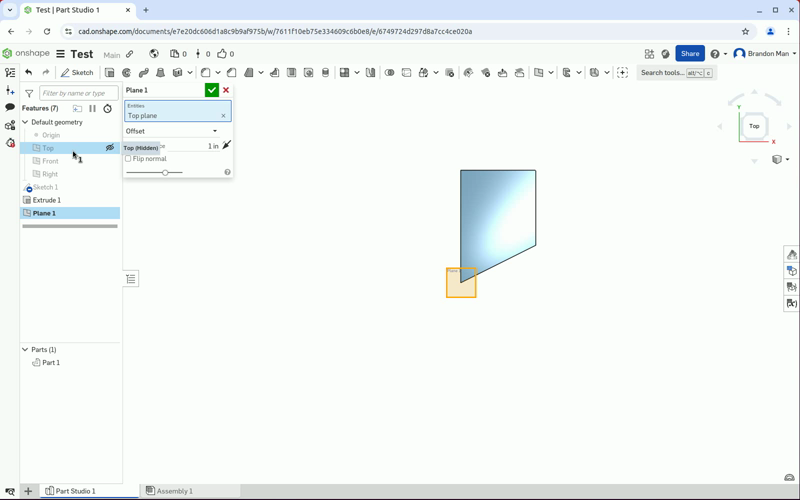
key(tab, 2)
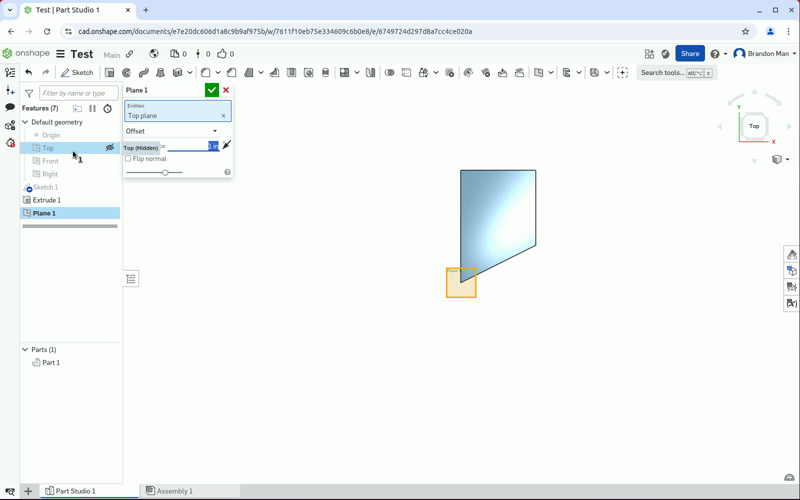
text(15.405)
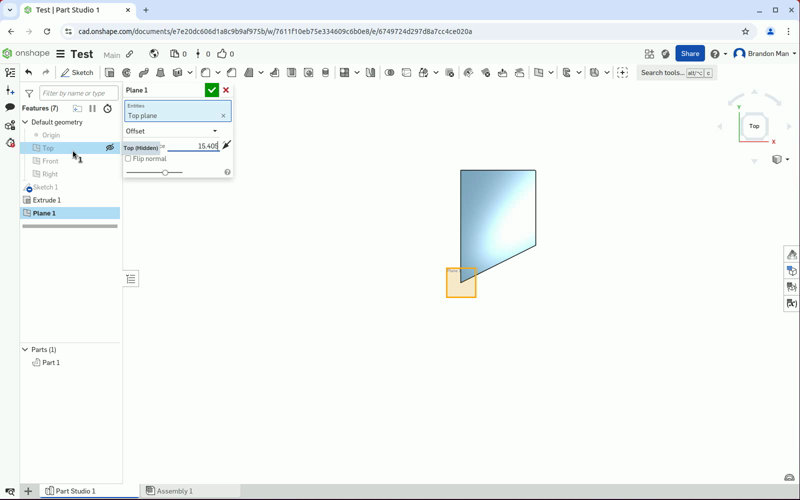
key(enter, 2)
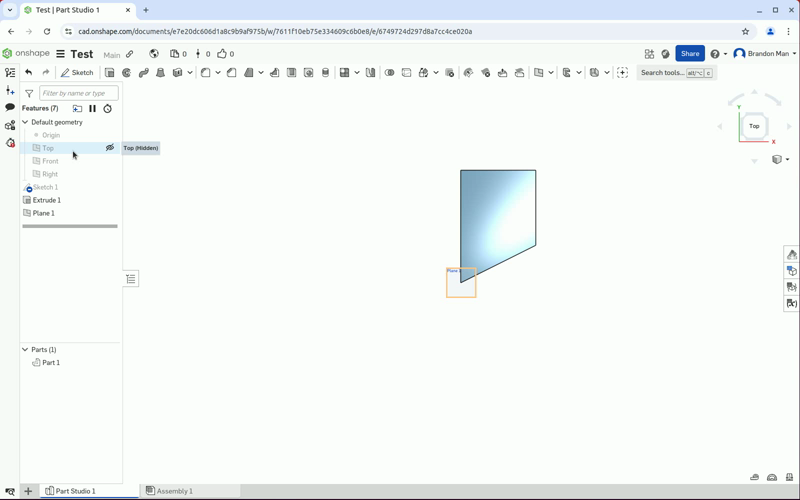
key(shift+s)
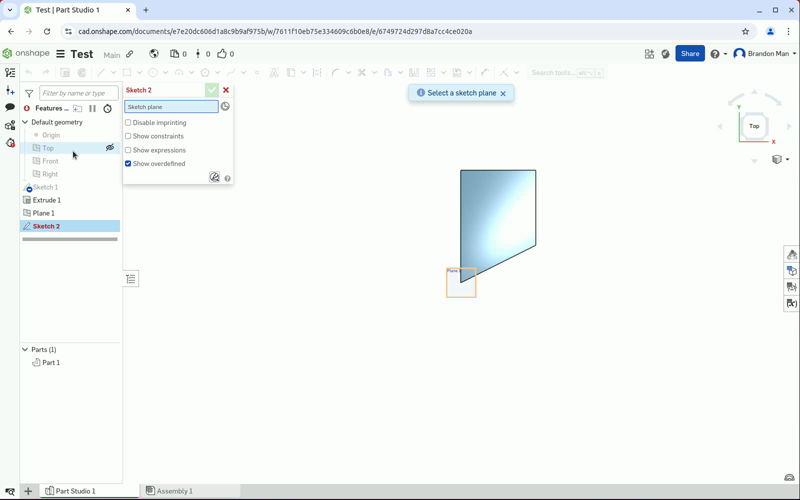
mouse_move(73, 215)
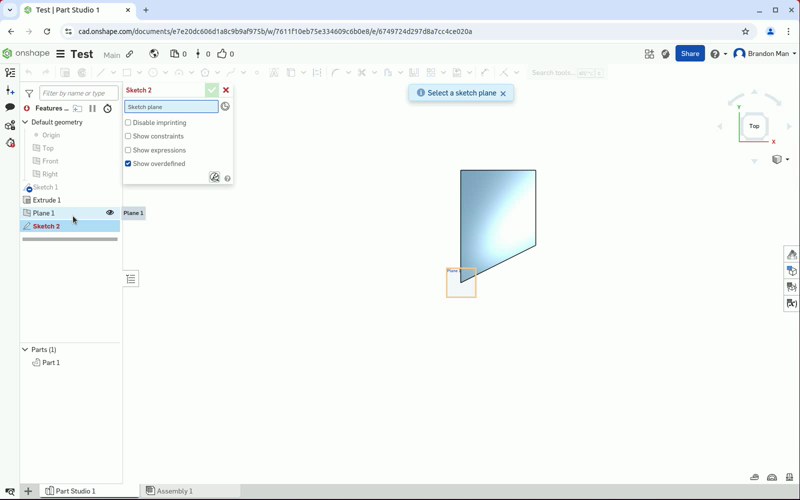
click(73, 215)
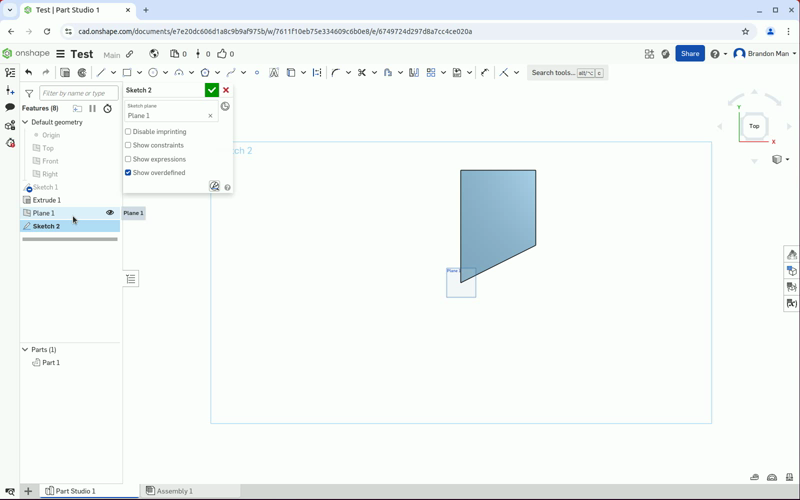
mouse_move(73, 352)
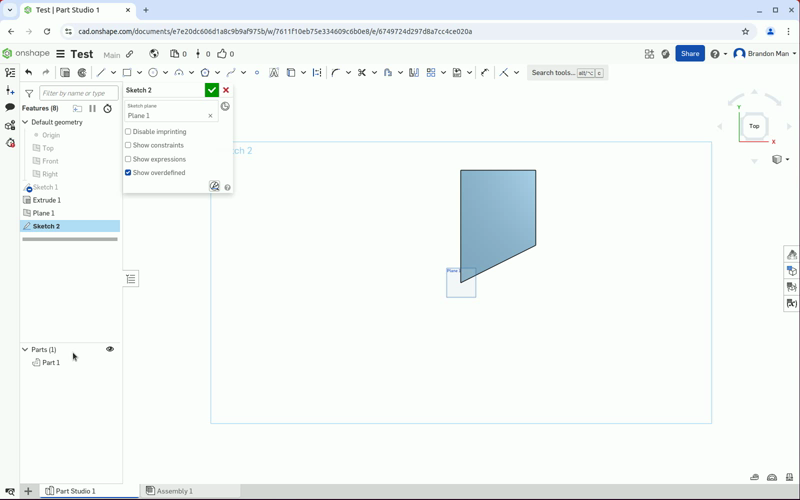
key(y)
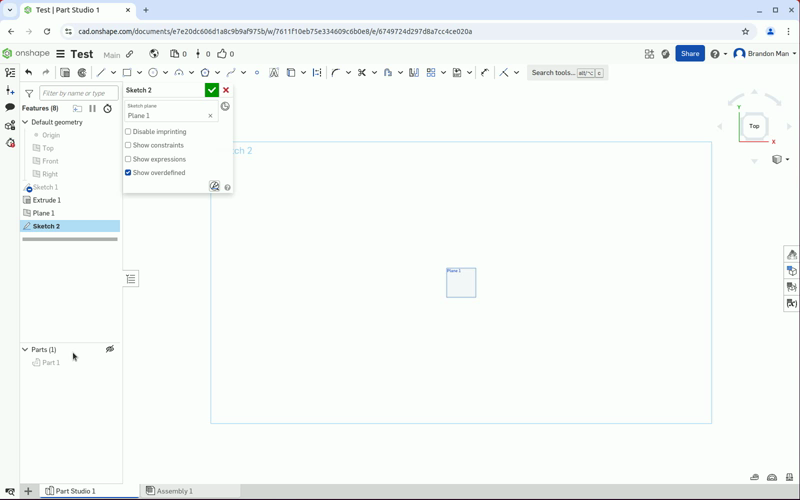
key(l)
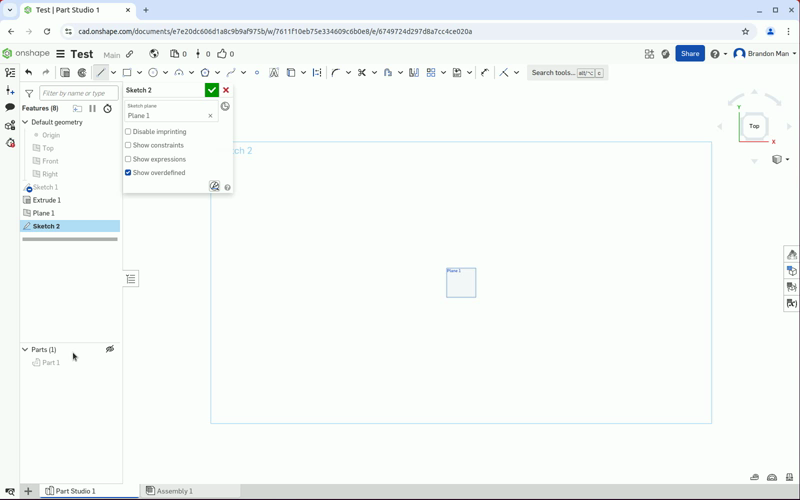
key_down(shift)
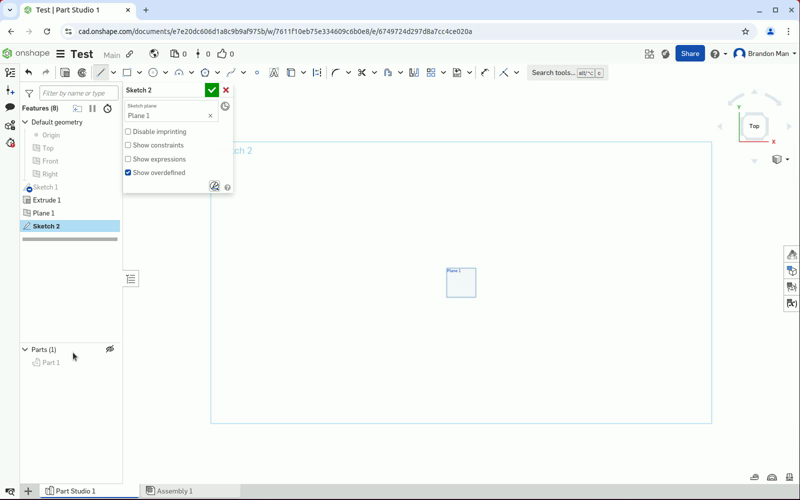
mouse_move(485, 247)
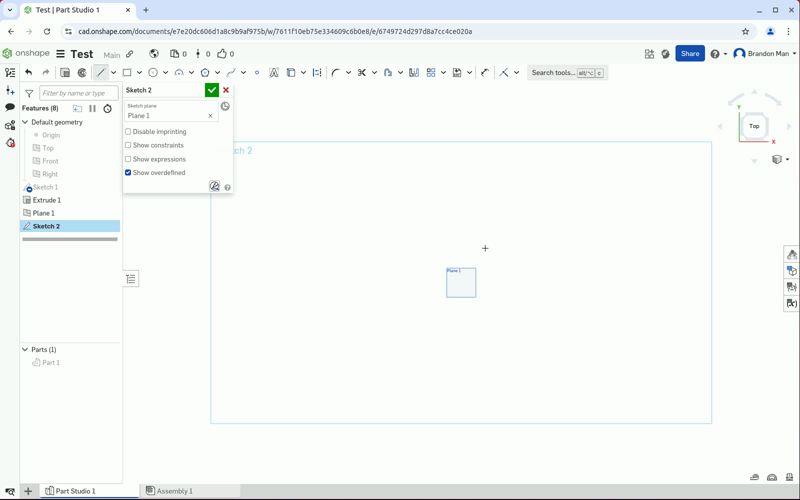
click(485, 247)
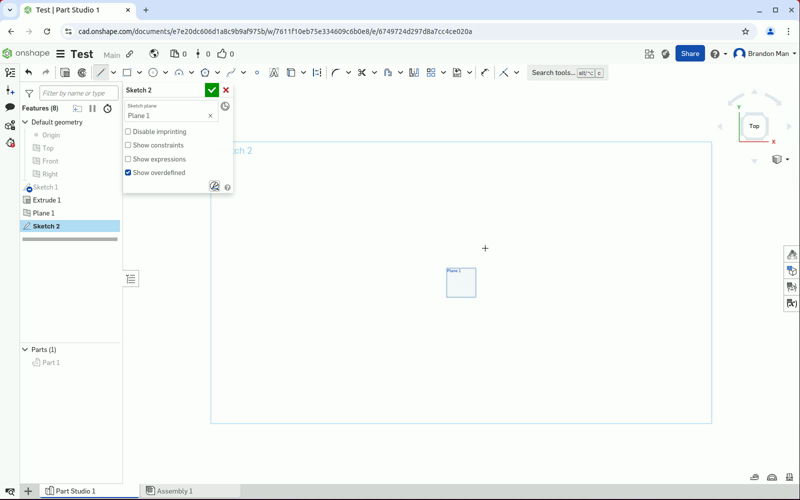
key_up(shift)
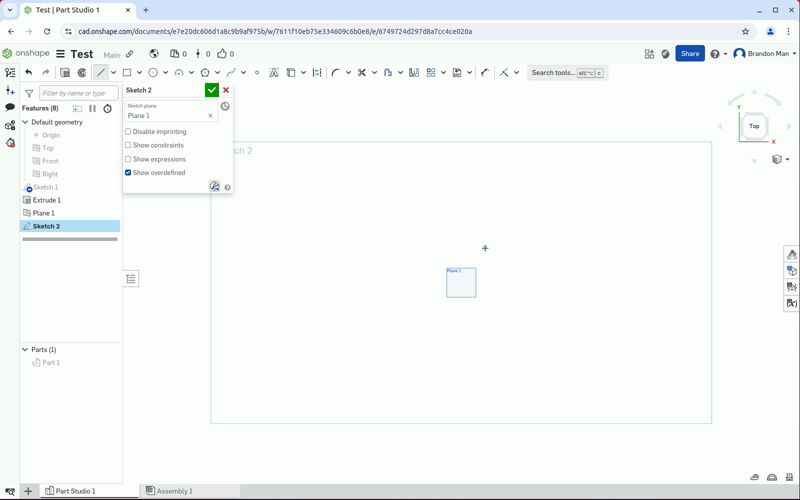
key_down(shift)
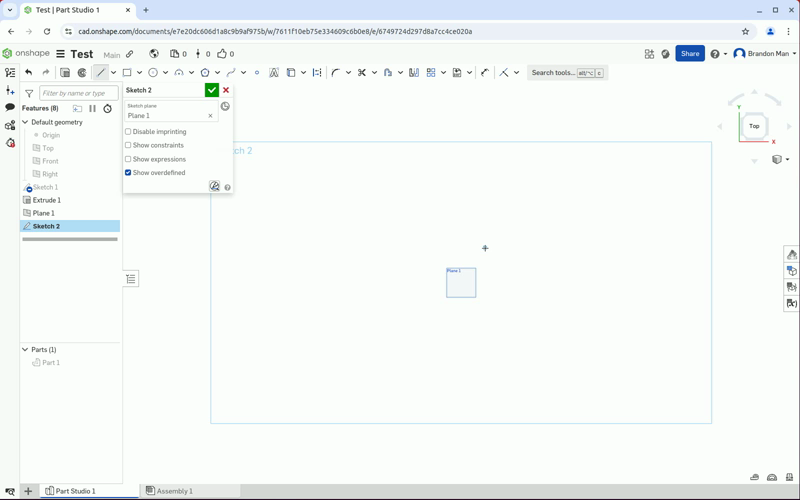
mouse_move(515, 247)
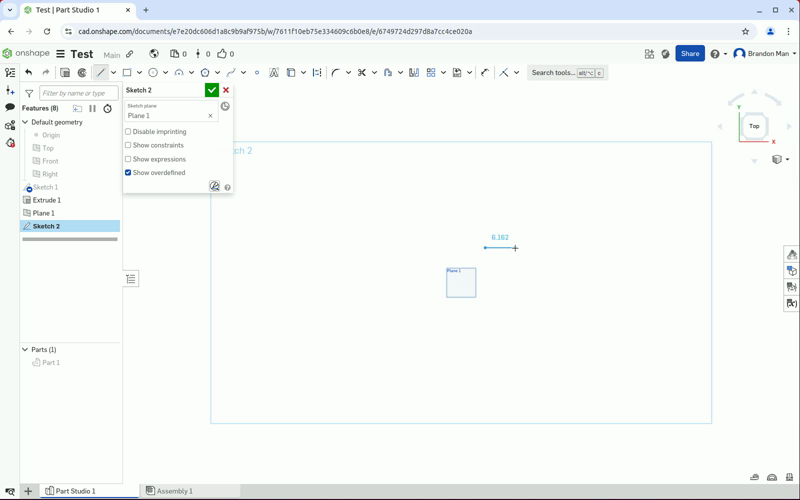
mouse_move(506, 240)
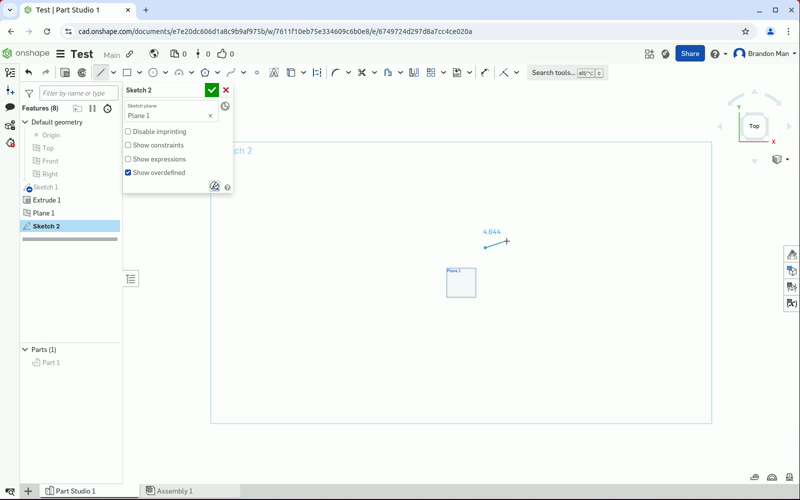
click(506, 240)
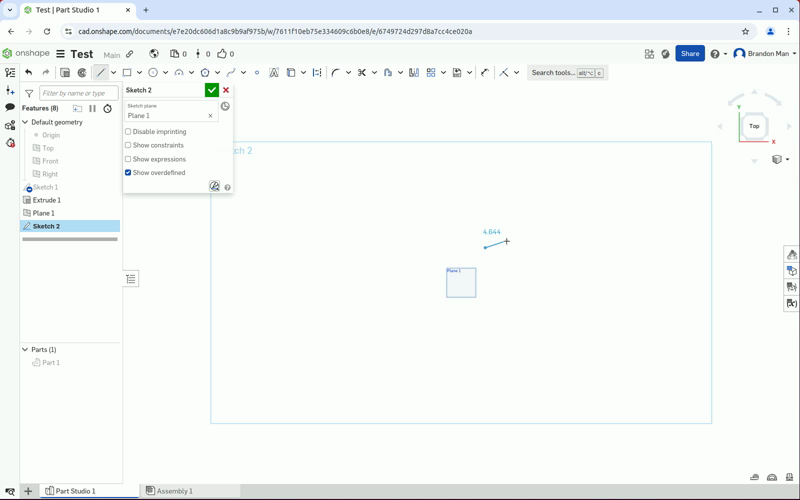
key_up(shift)
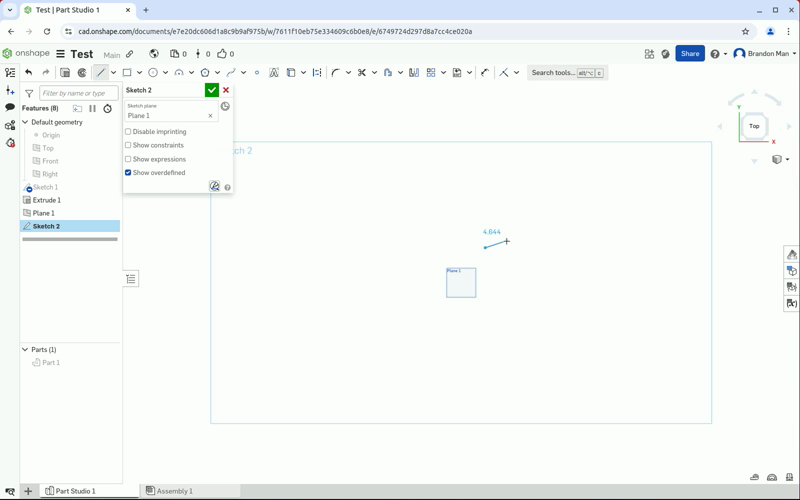
key_down(shift)
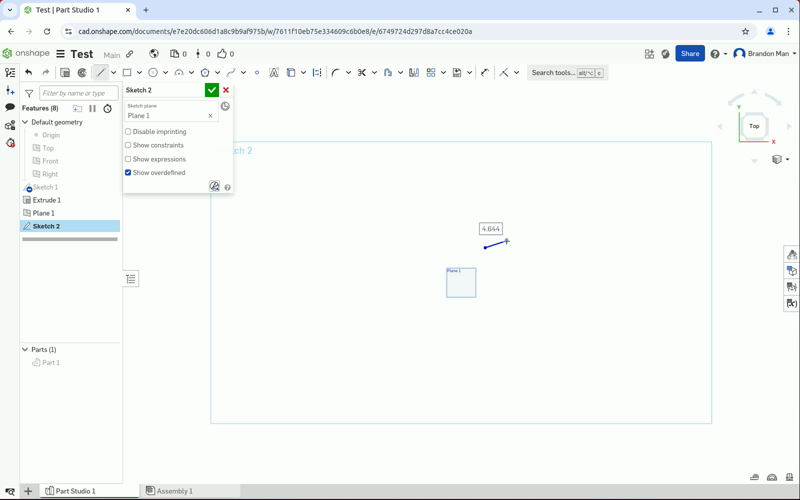
mouse_move(536, 240)
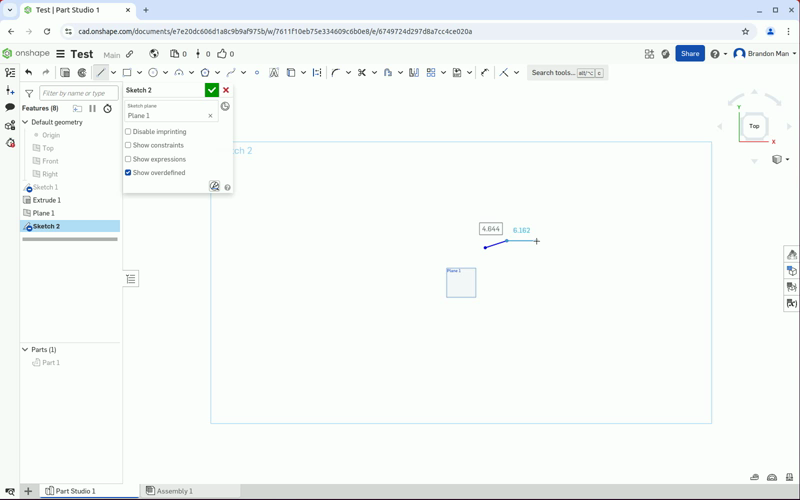
mouse_move(506, 211)
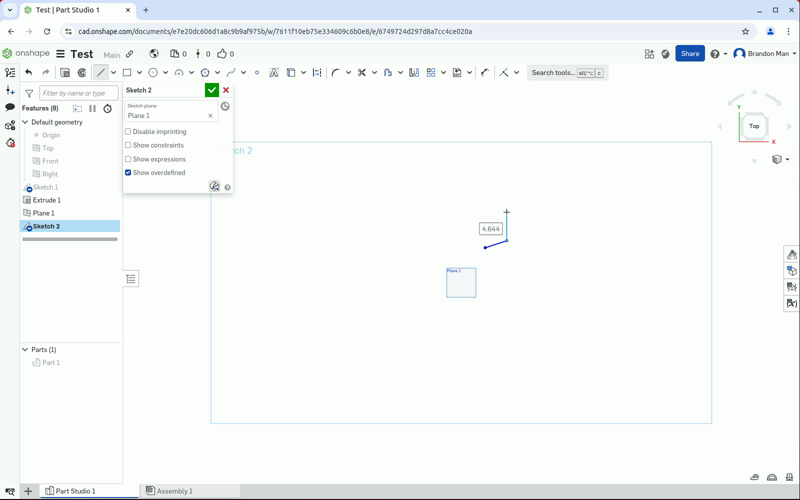
click(506, 211)
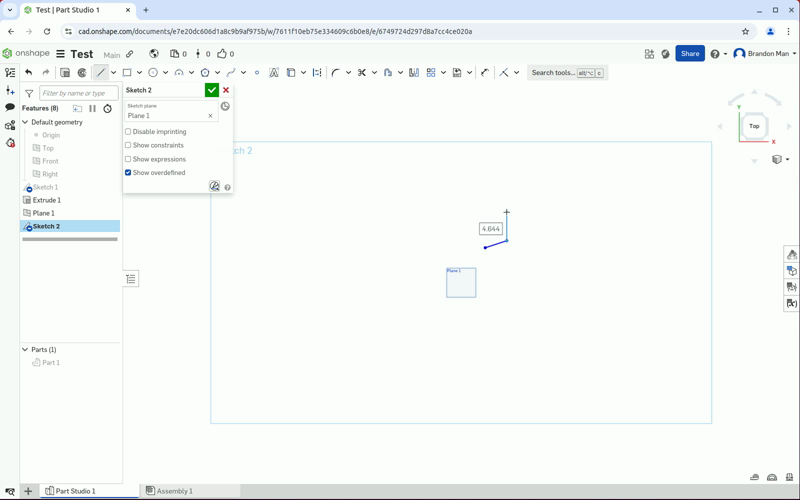
key_up(shift)
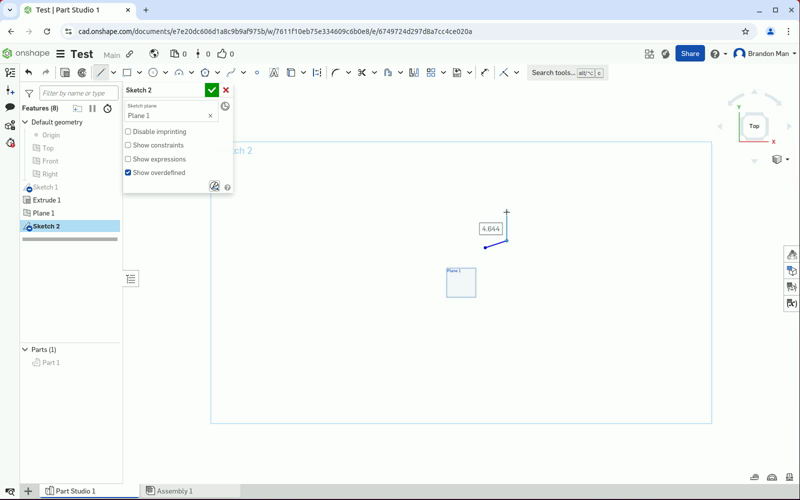
key_down(shift)
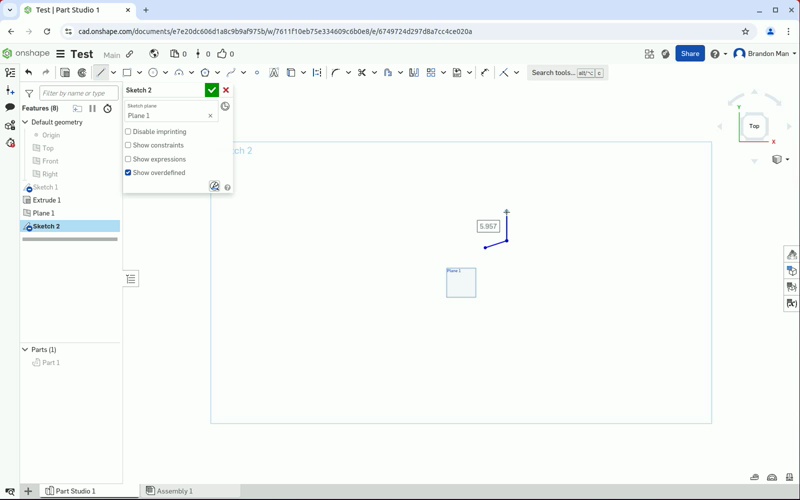
mouse_move(536, 211)
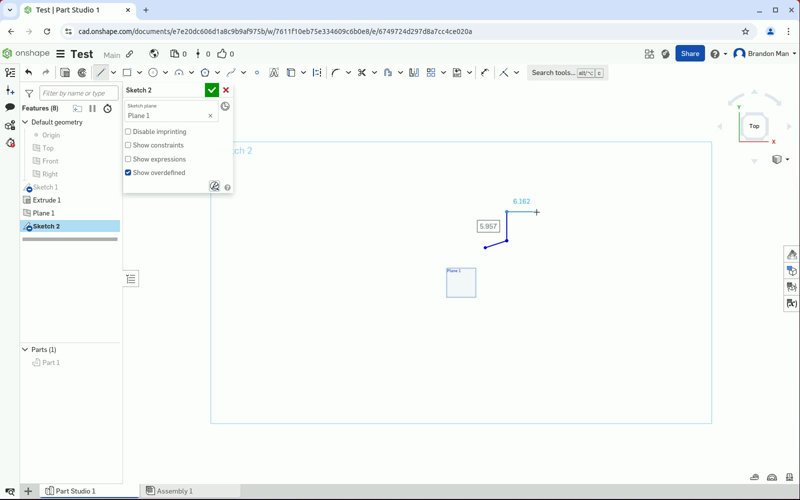
mouse_move(485, 214)
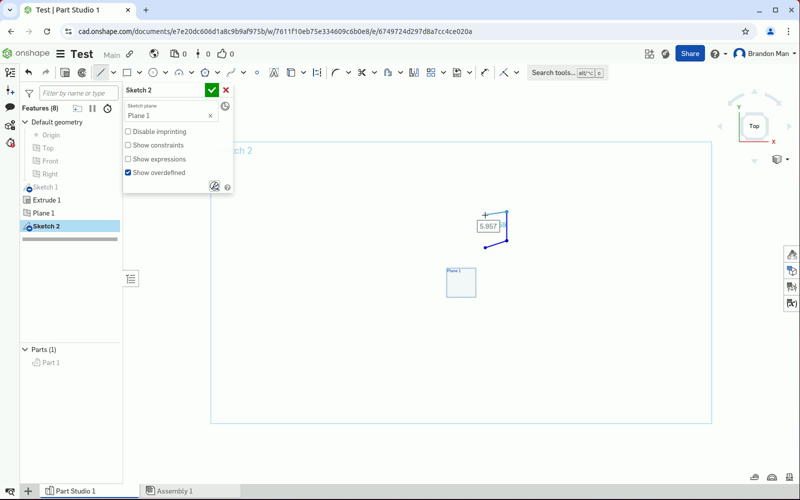
click(485, 214)
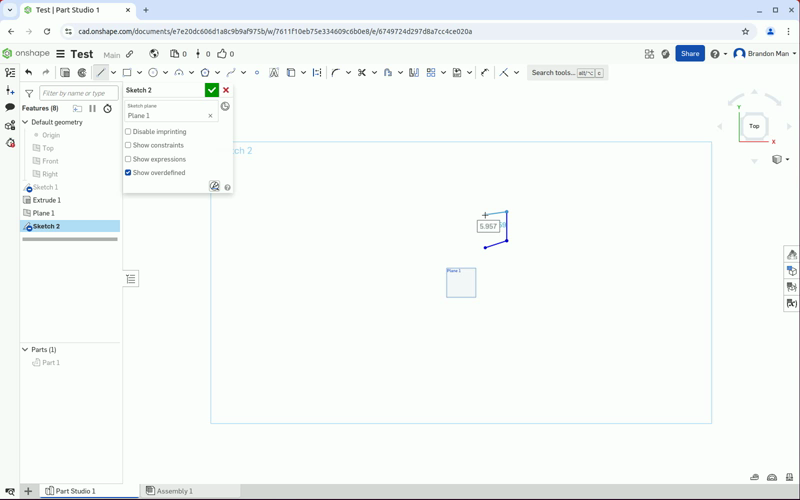
key_up(shift)
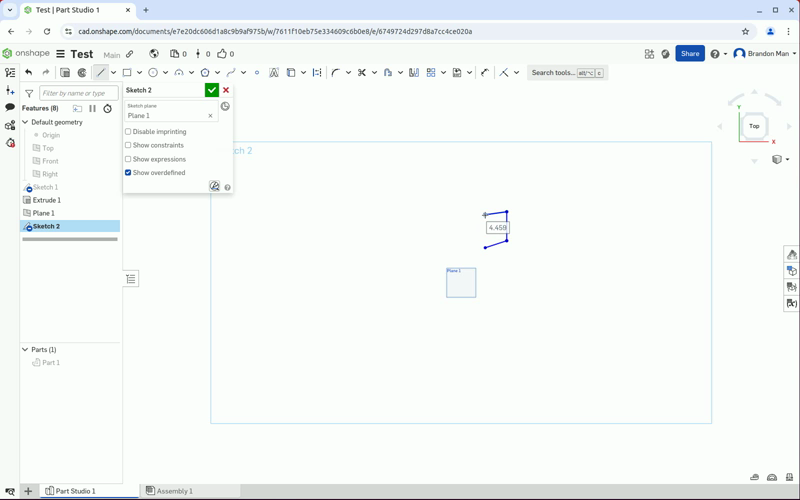
mouse_move(515, 214)
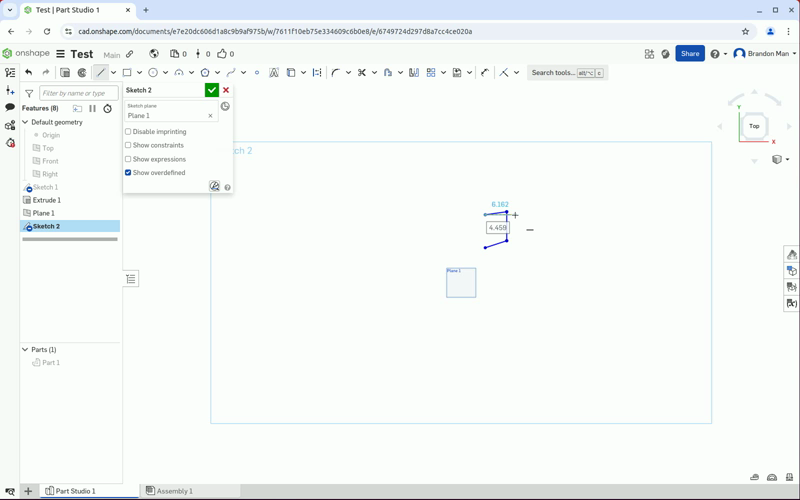
key_down(shift)
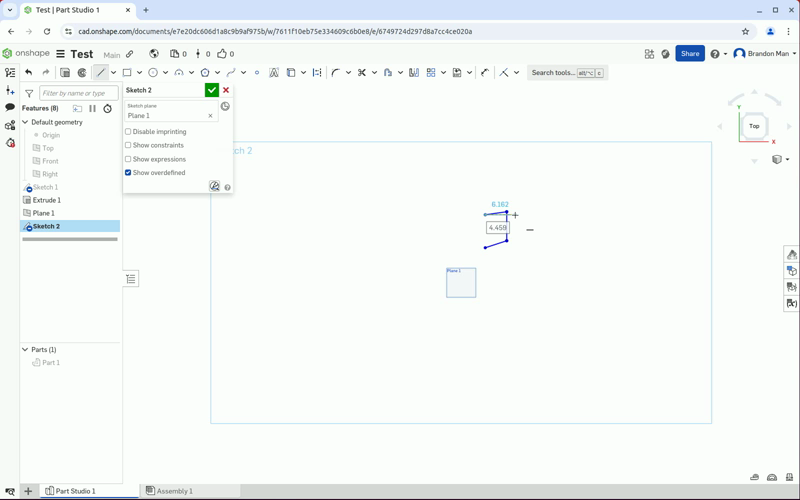
mouse_move(485, 247)
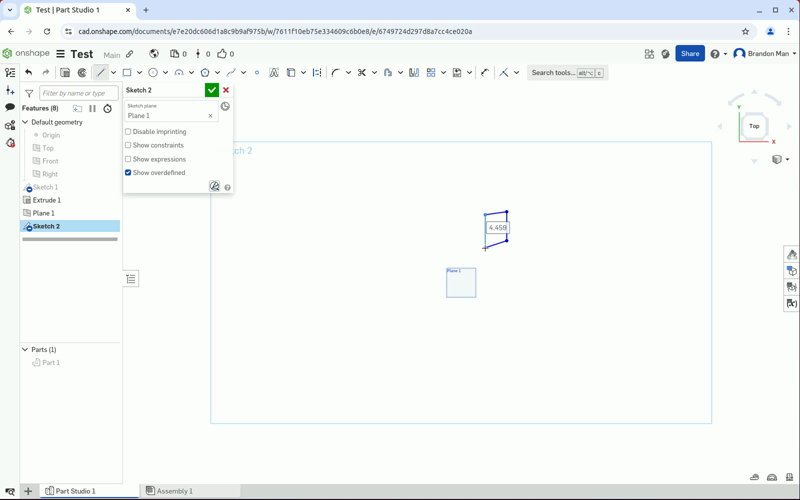
key_up(shift)
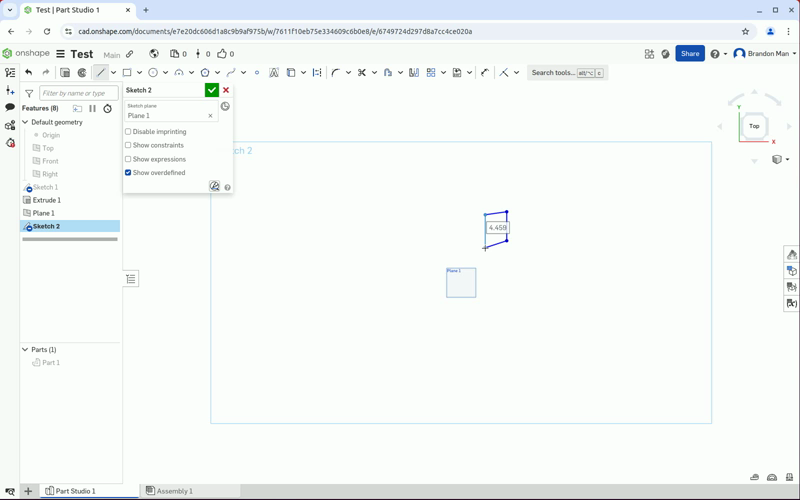
click(485, 247)
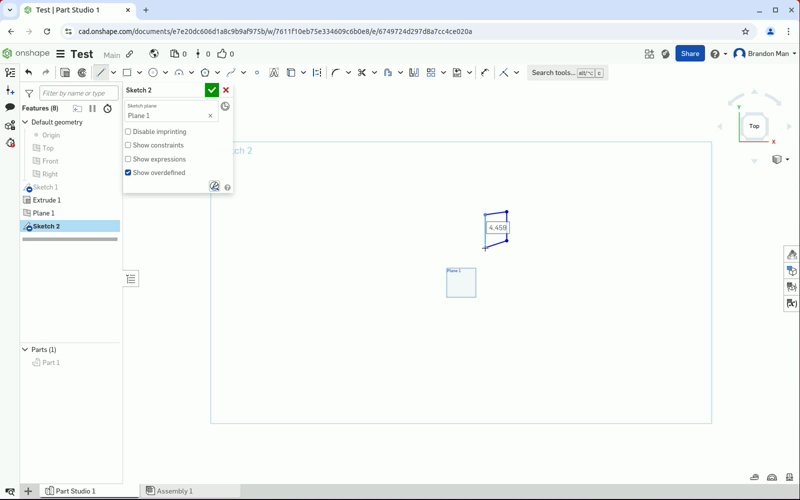
key(esc)
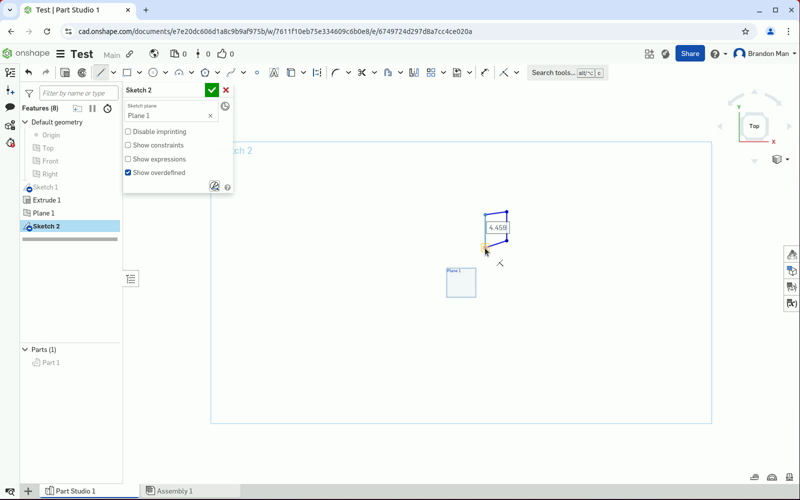
mouse_move(488, 226)
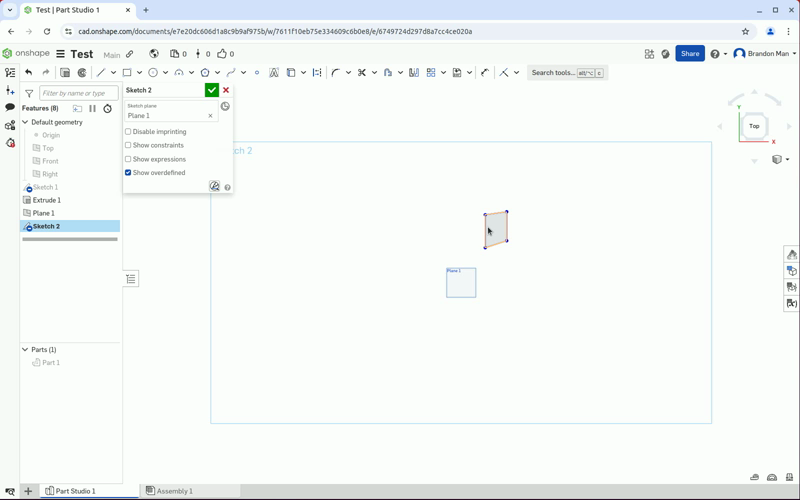
scroll(6)
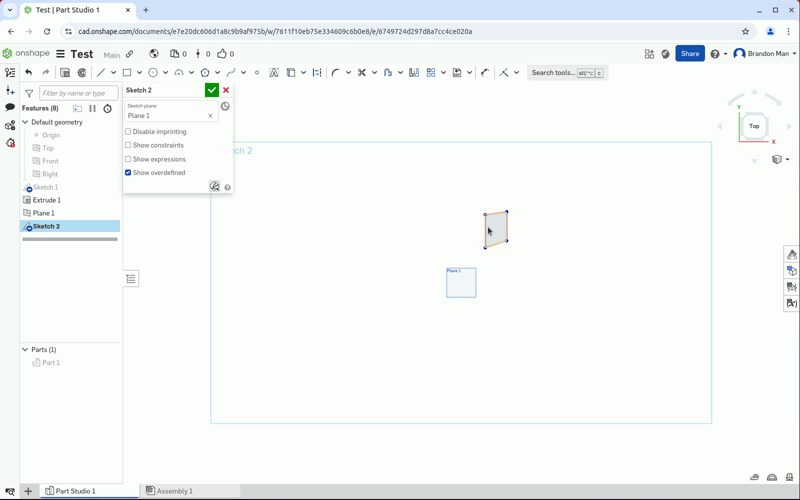
scroll(6)
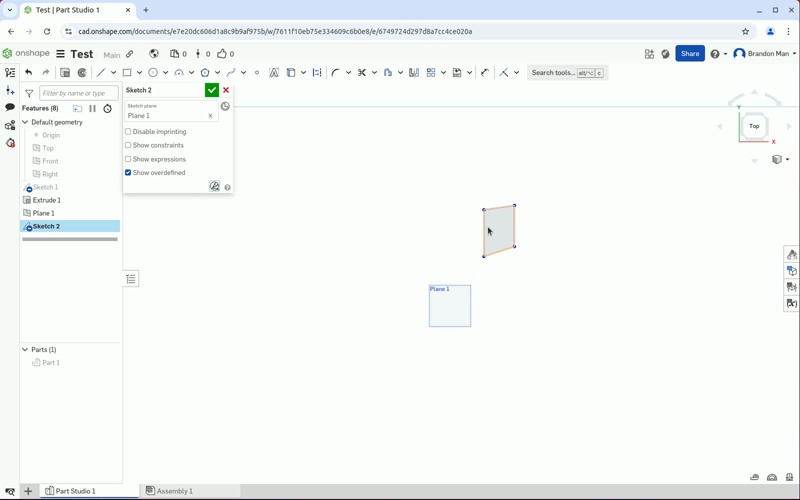
scroll(6)
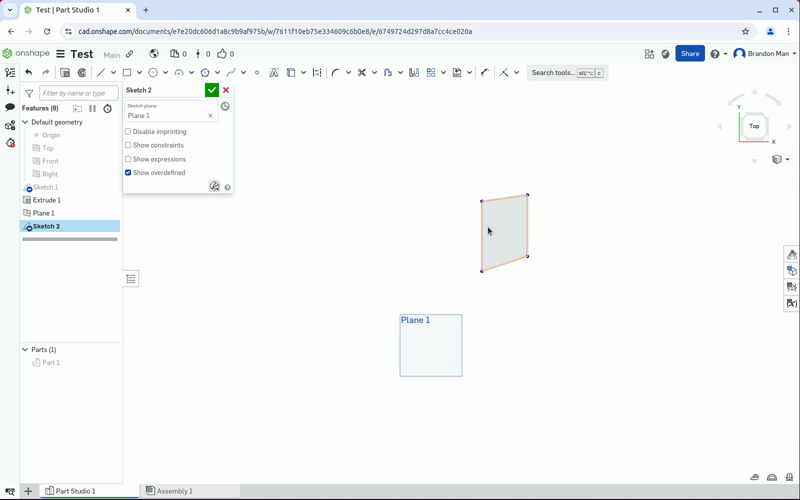
scroll(6)
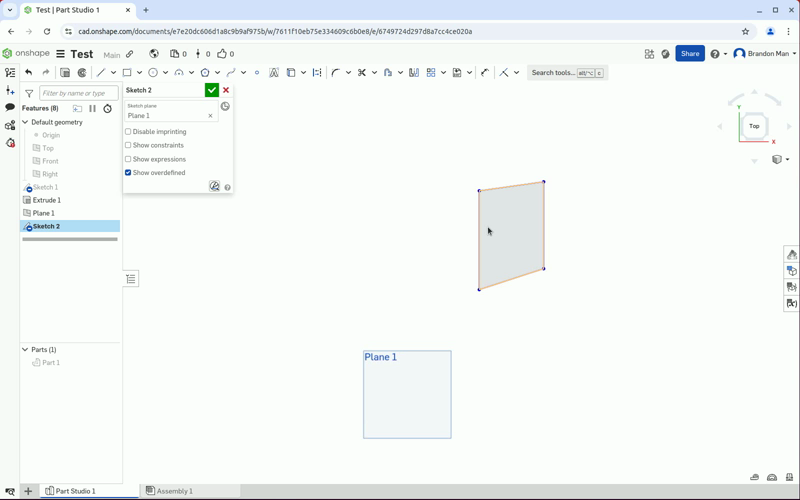
scroll(6)
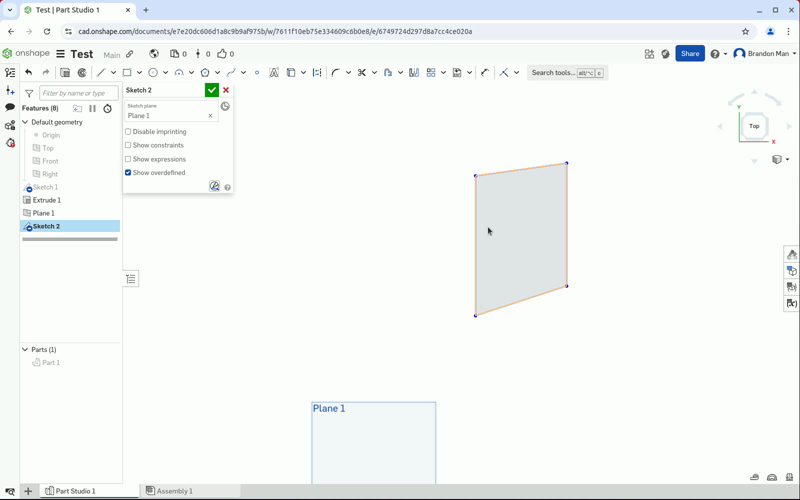
scroll(6)
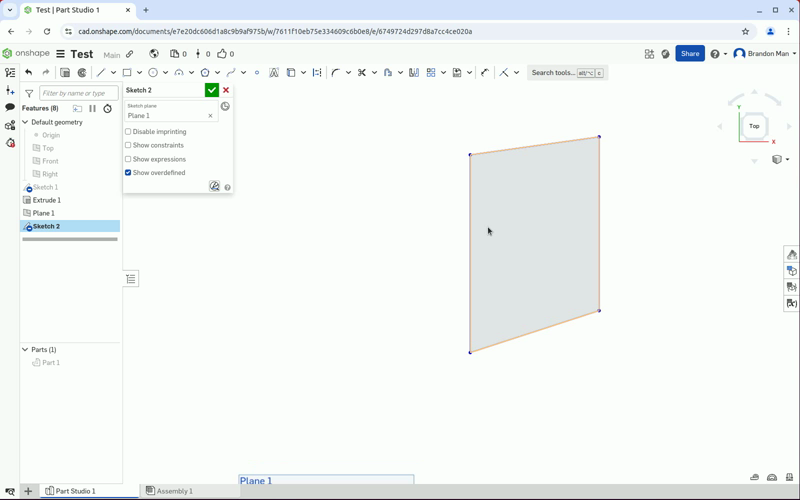
scroll(6)
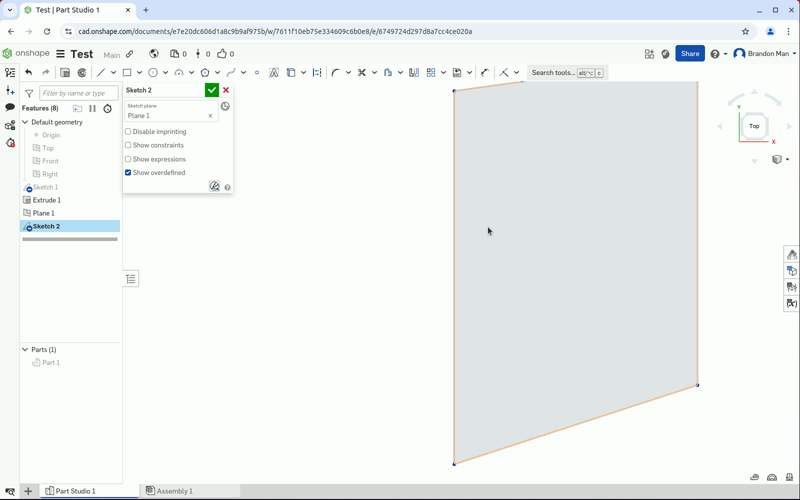
click(488, 226)
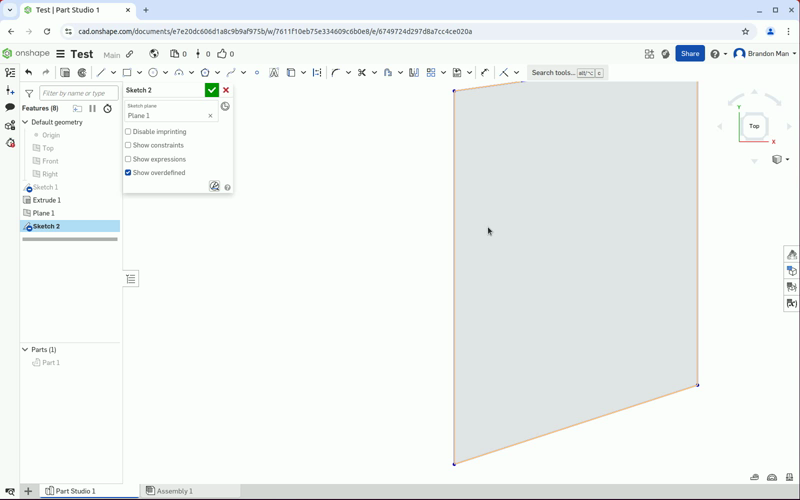
scroll(-6)
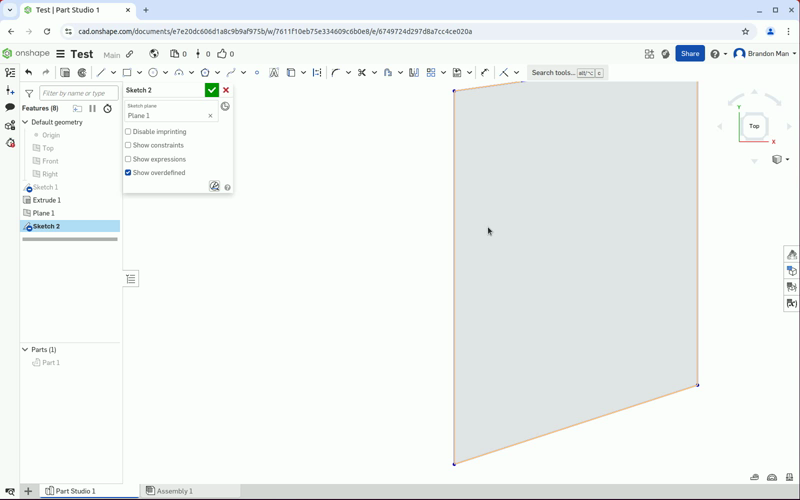
scroll(-6)
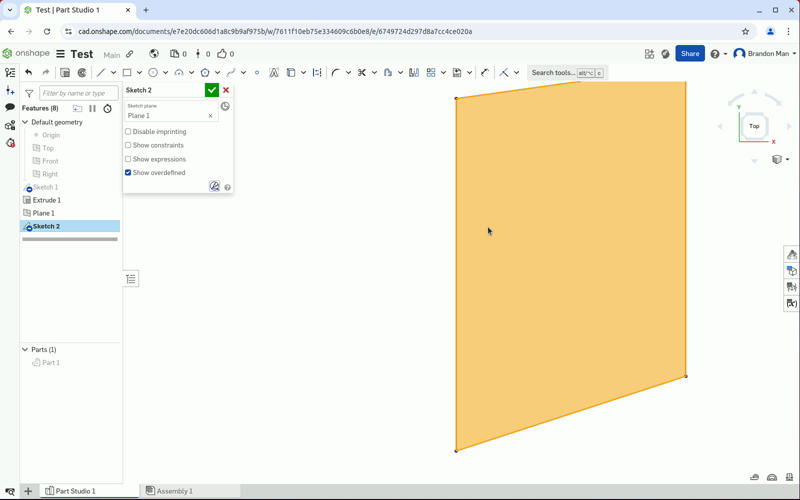
scroll(-6)
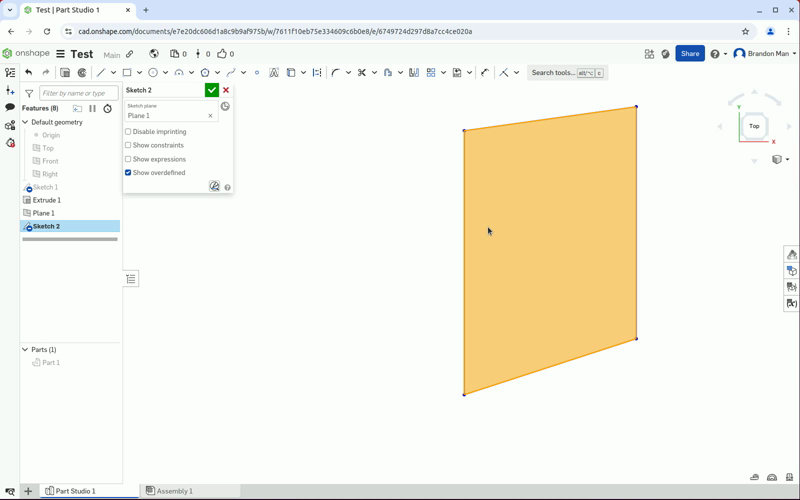
scroll(-6)
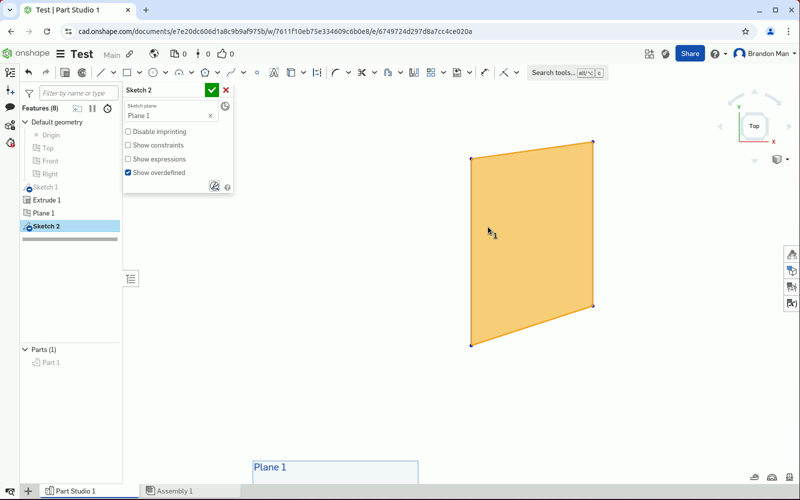
scroll(-6)
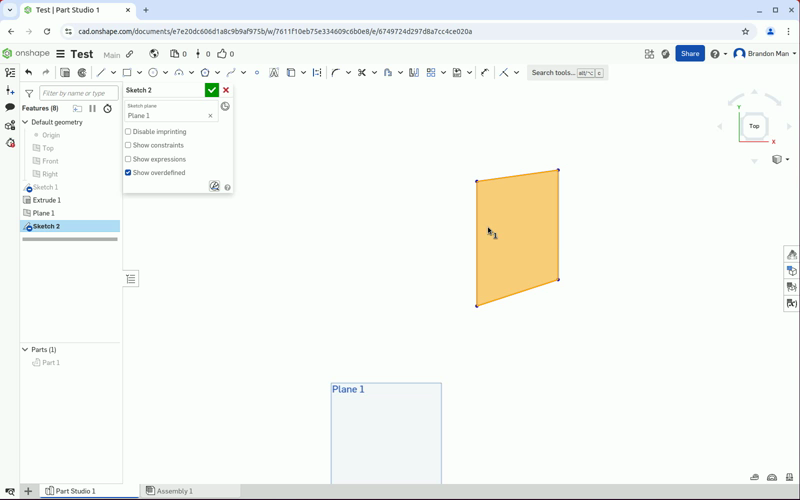
scroll(-6)
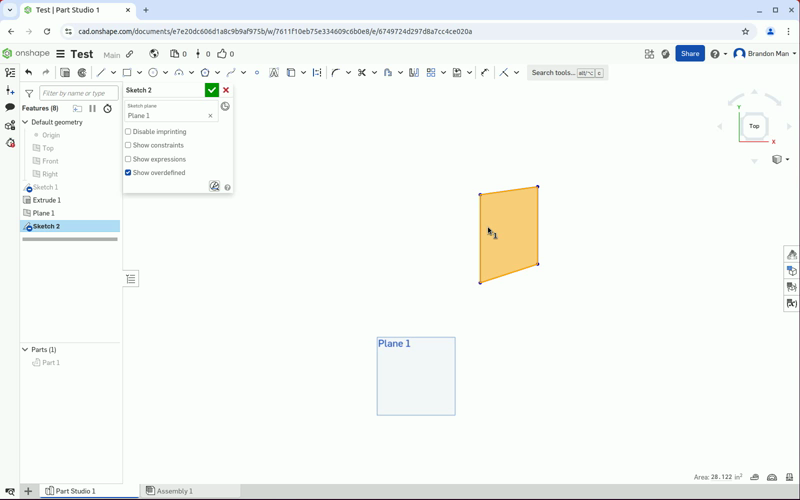
scroll(-6)
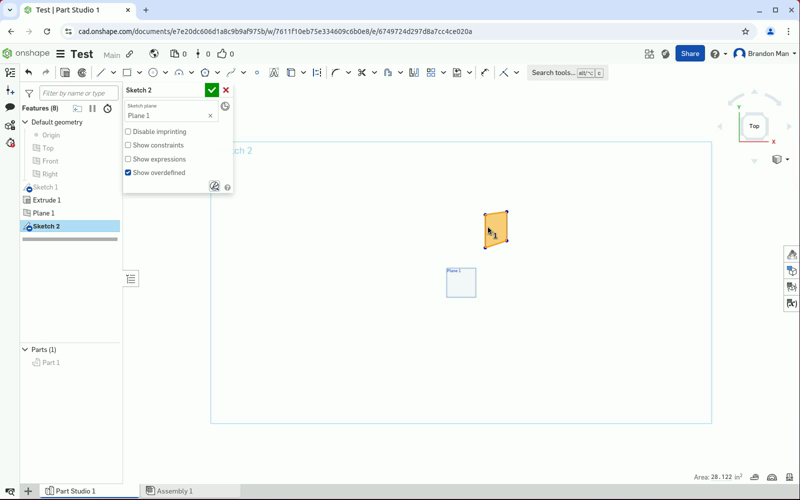
mouse_move(73, 352)
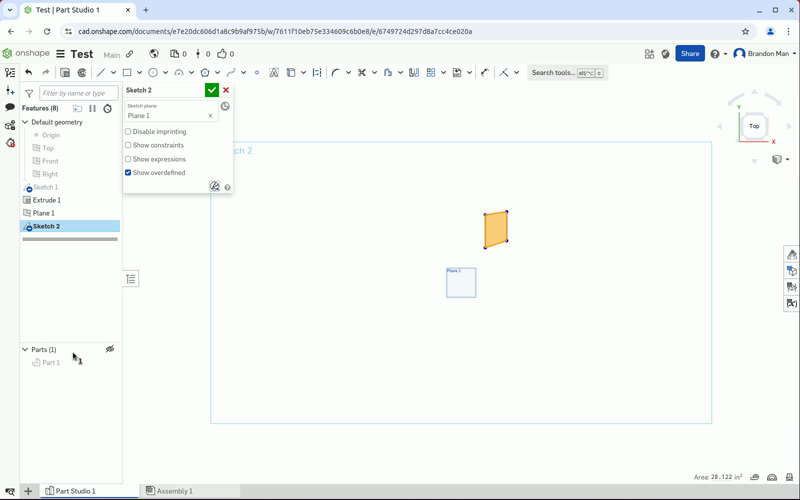
key(shift+y)
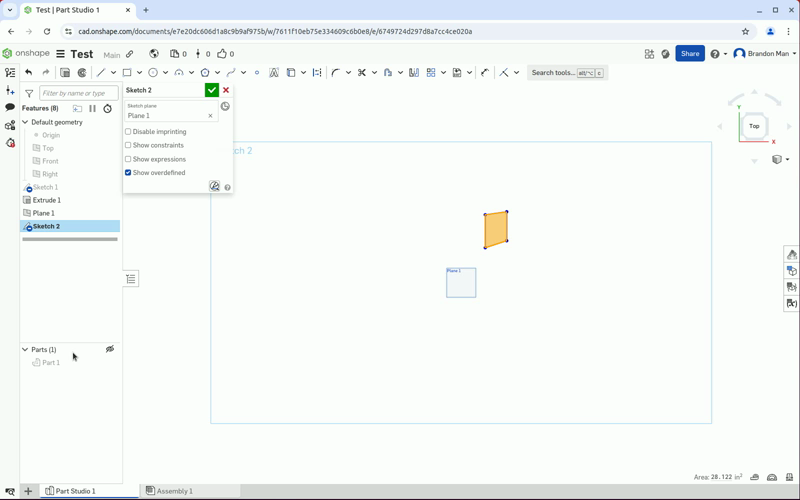
key(shift+e)
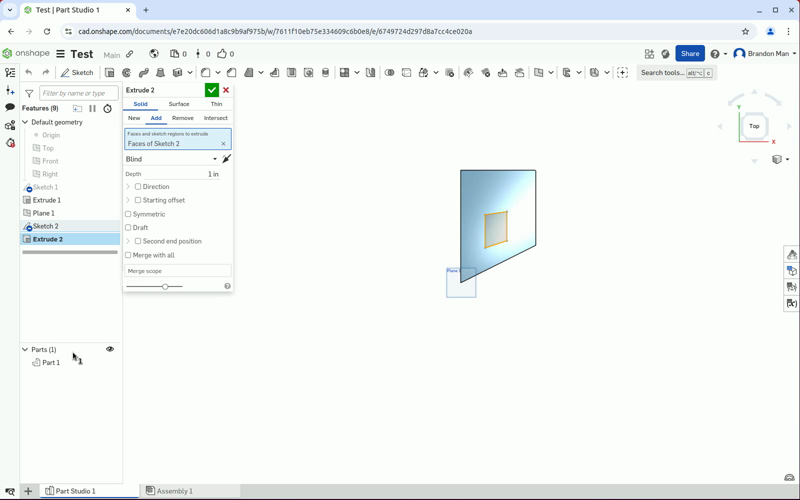
mouse_move(143, 106)
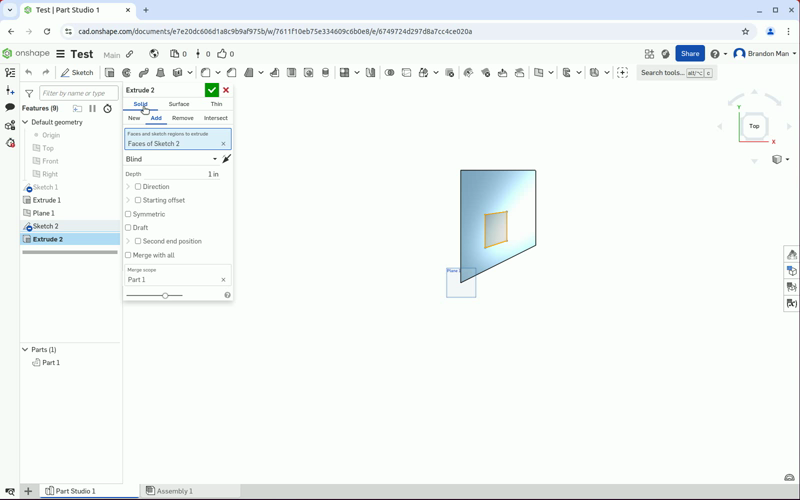
click(143, 106)
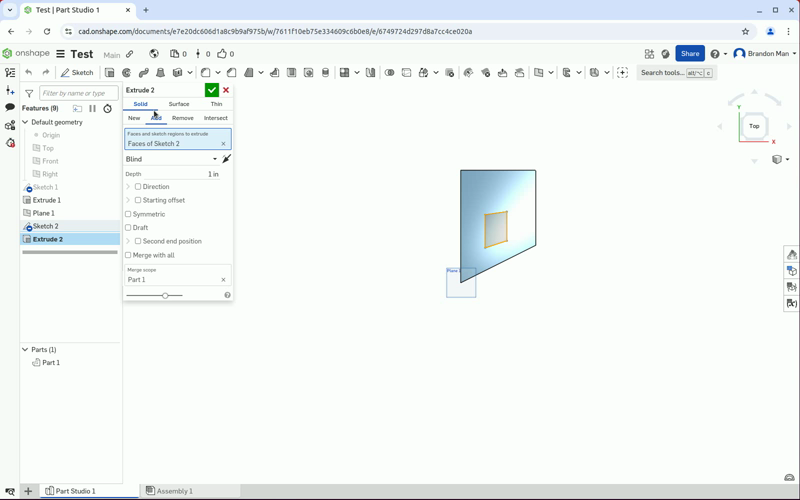
mouse_move(186, 120)
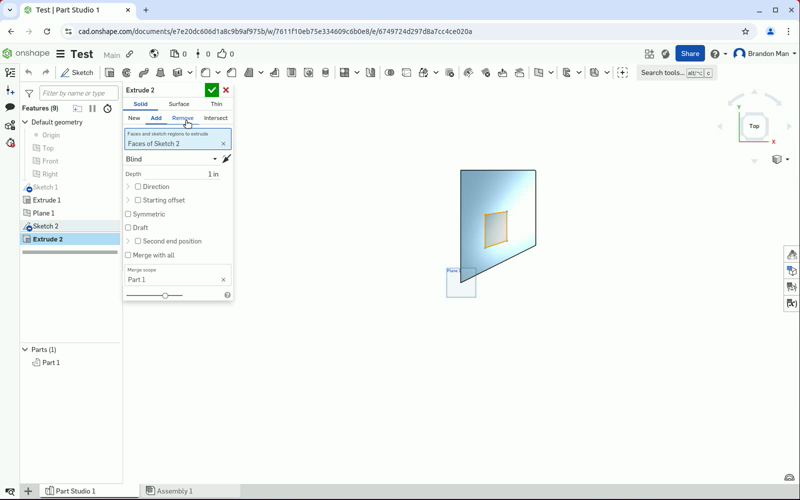
click(186, 120)
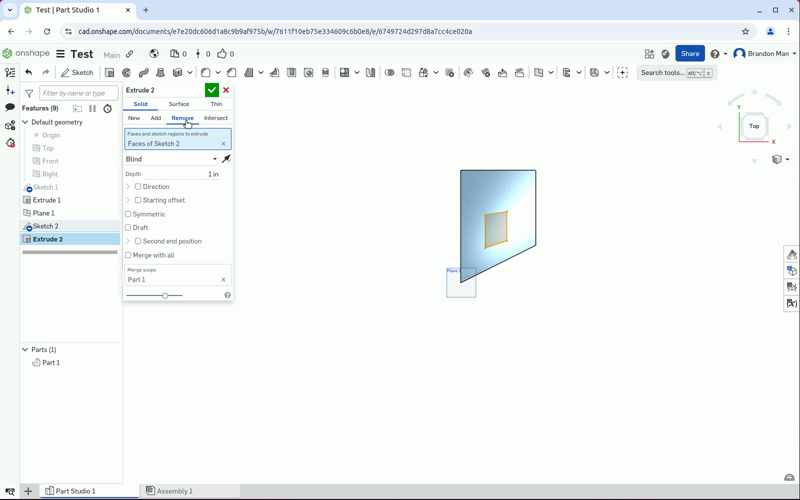
key(tab, 4)
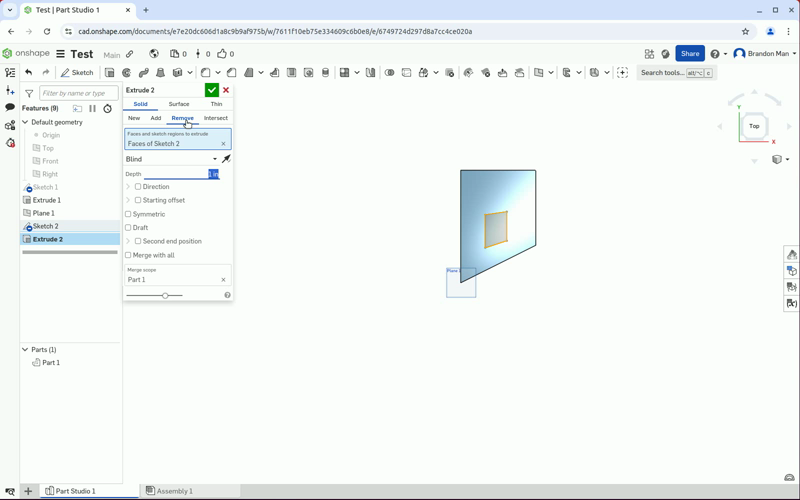
text(7.703)
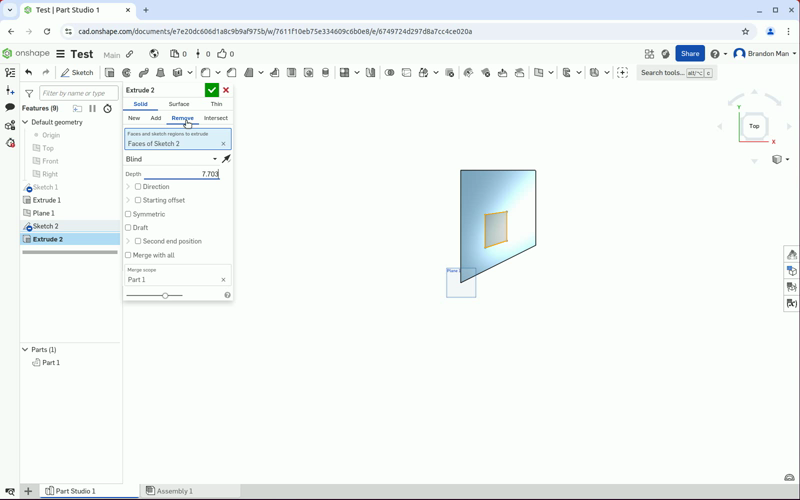
key(tab, 6)
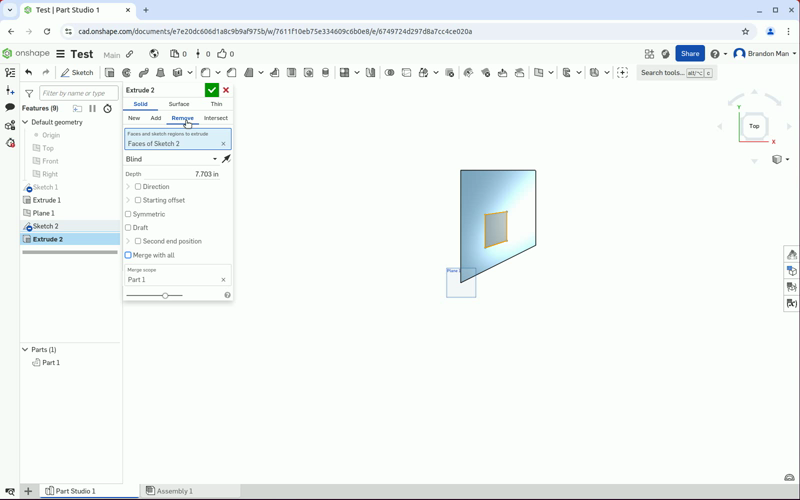
key(space)
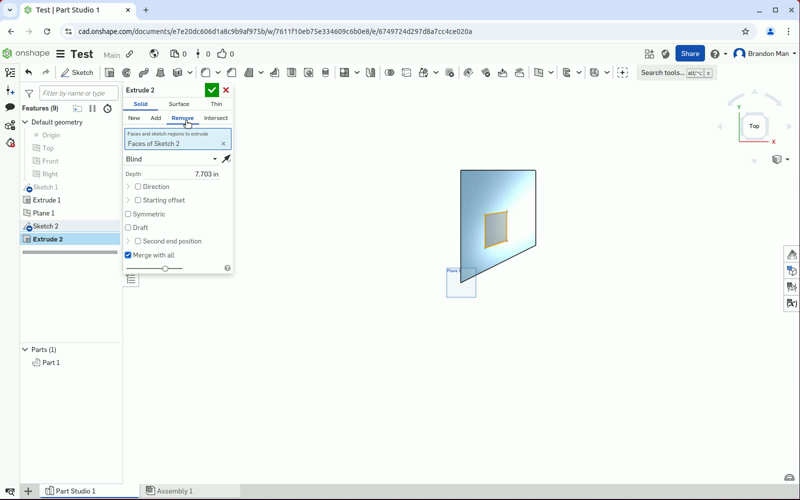
key(enter)
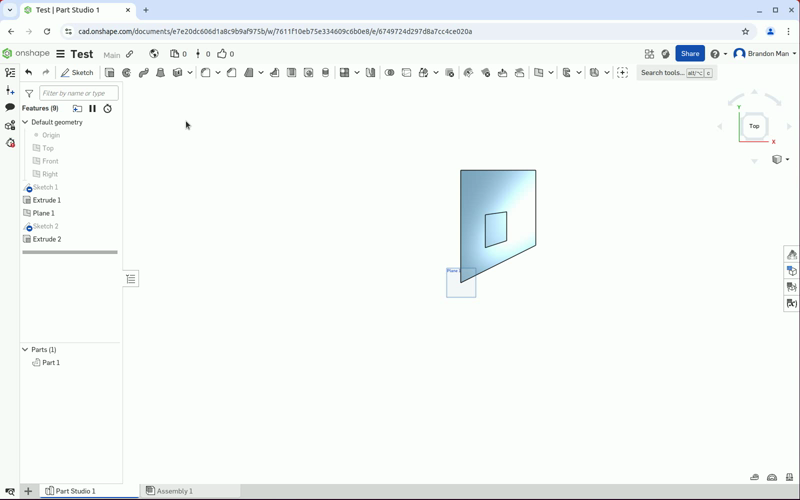
key(shift+h)
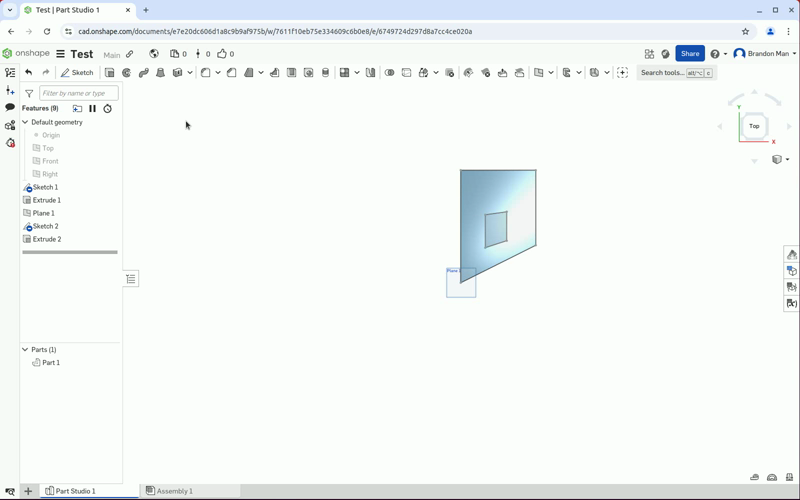
key(shift+h)
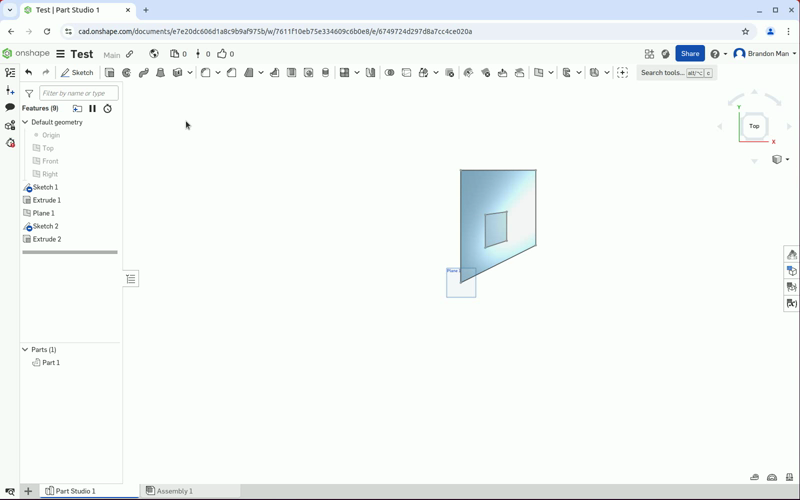
key(shift+7)
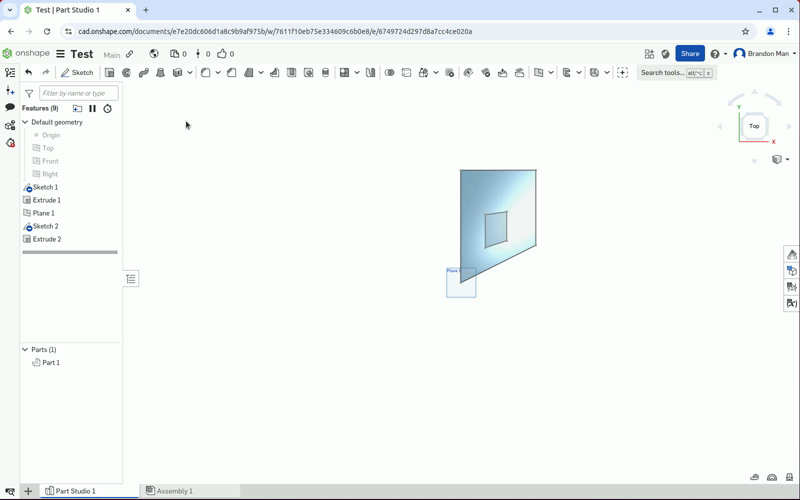
key(up, 3)
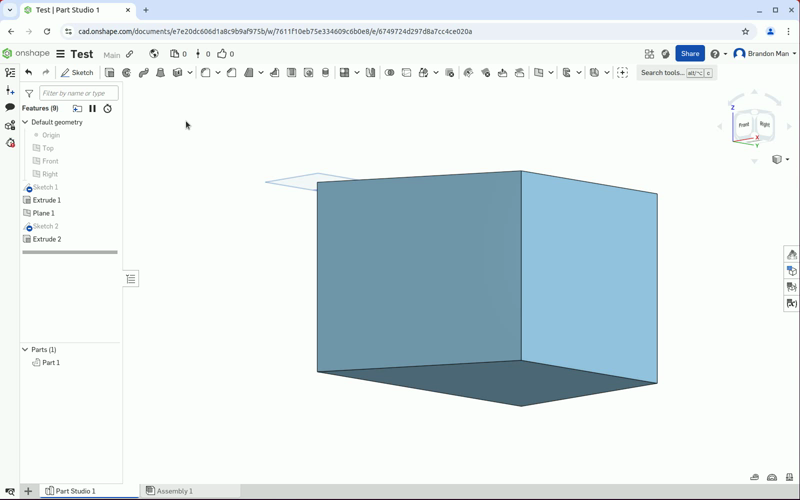
key(left, 3)
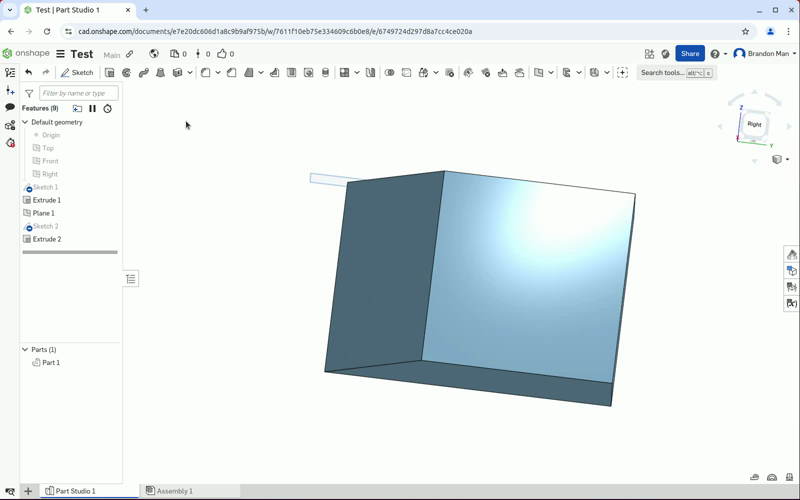
key(right, 3)
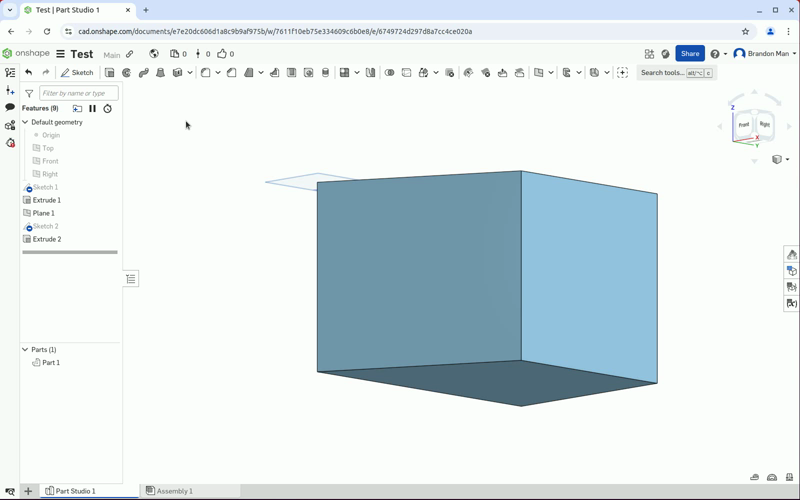
key(down, 3)
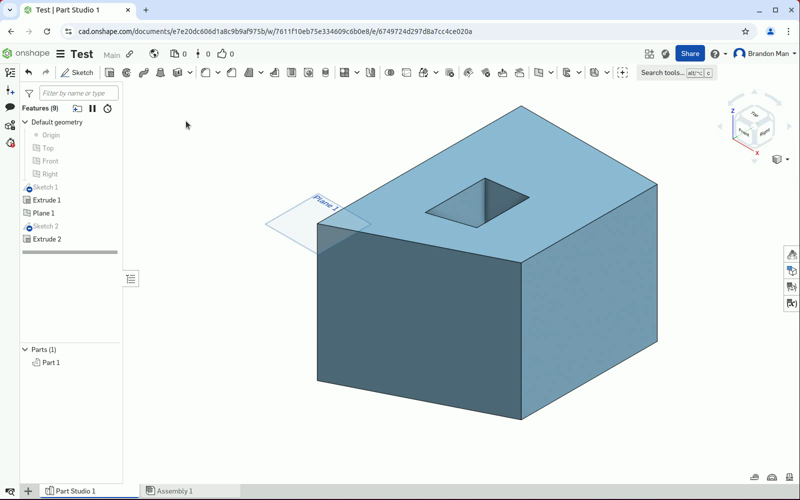
mouse_move(73, 189)
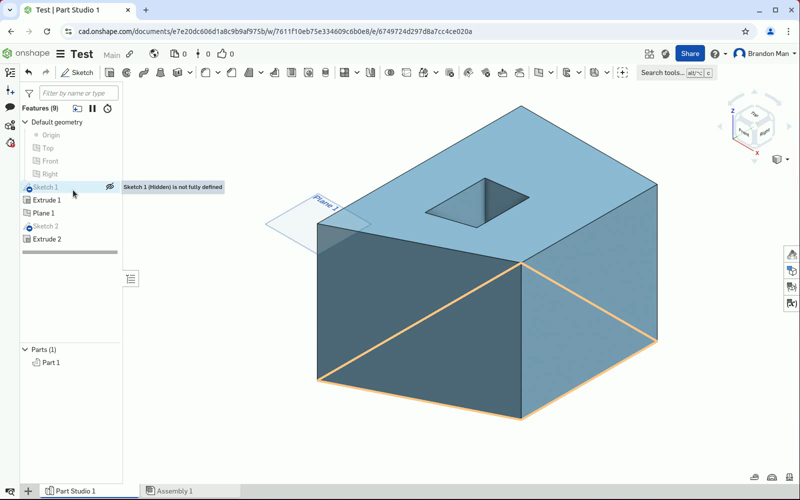
click(73, 189)